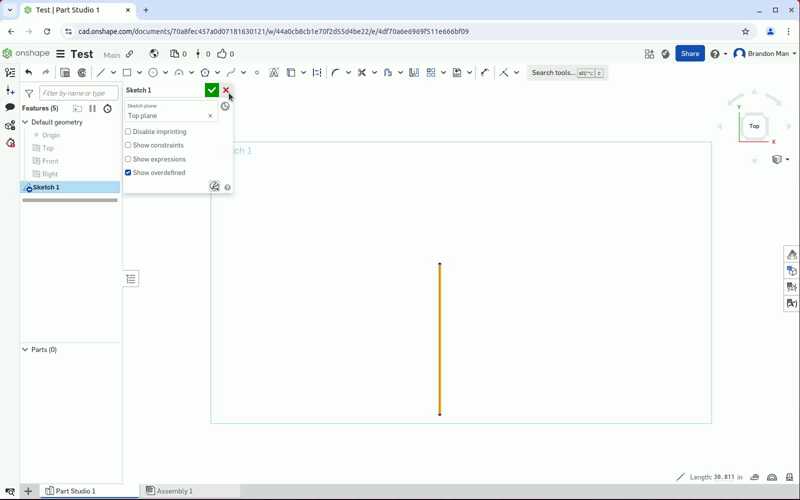
key(shift+h)
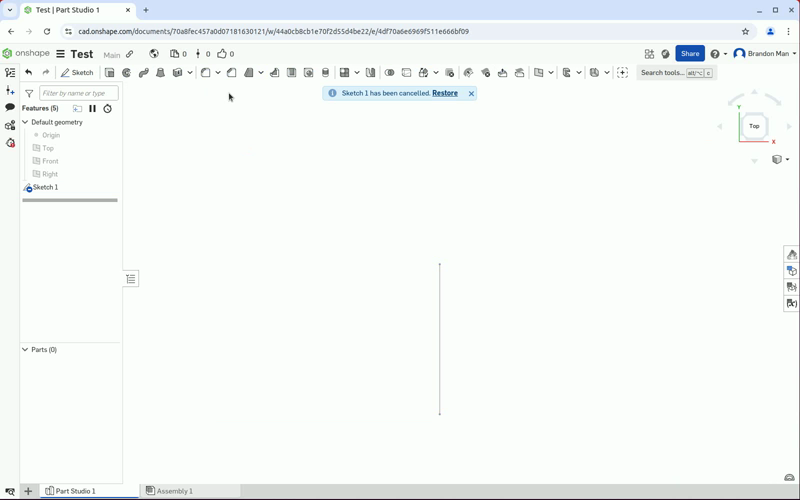
key(shift+s)
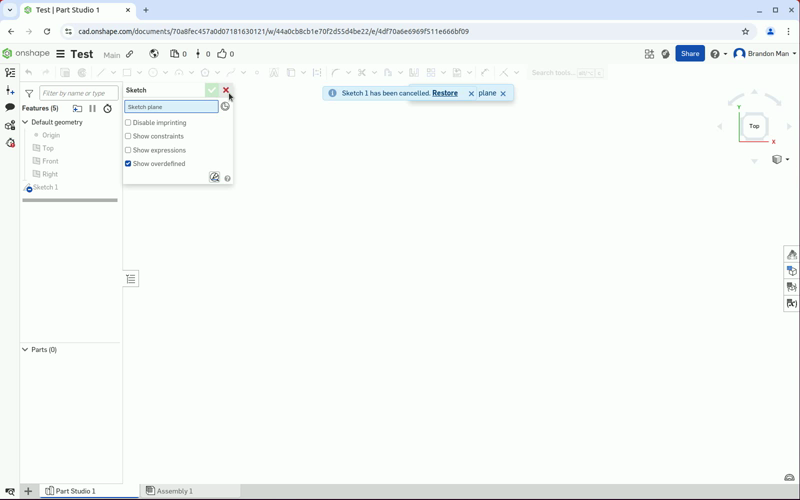
mouse_move(73, 150)
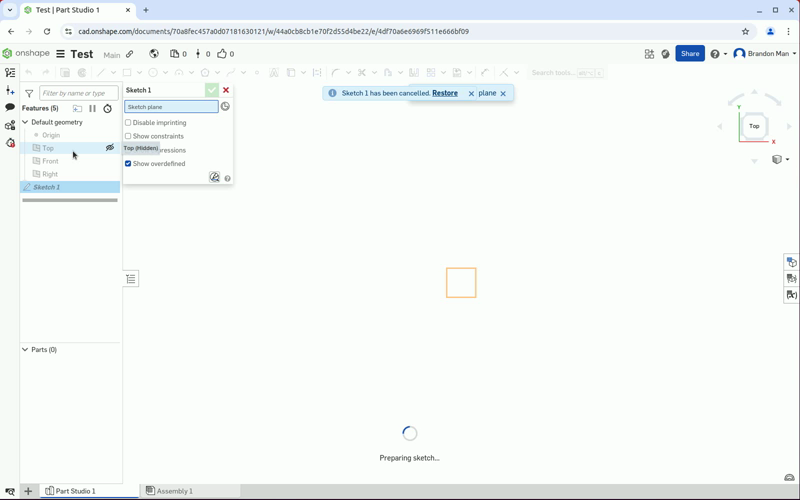
click(73, 150)
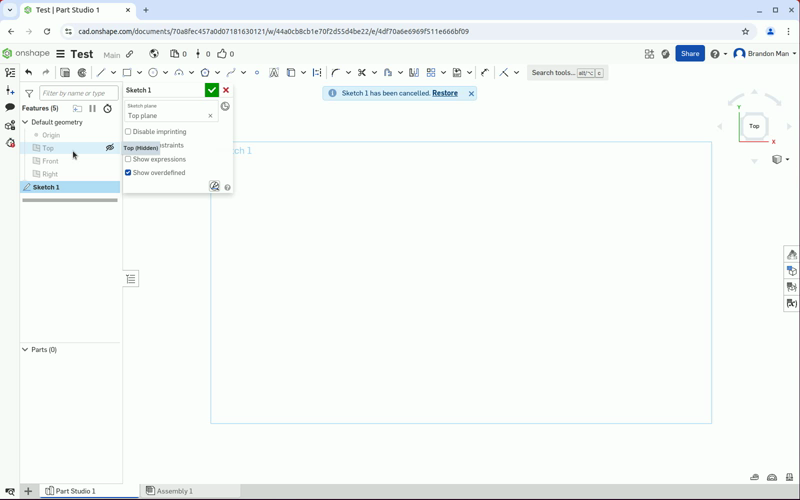
mouse_move(73, 352)
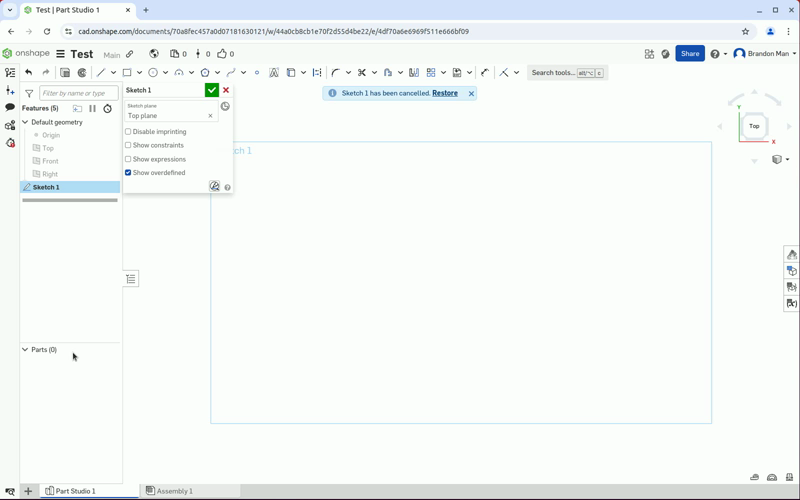
key(y)
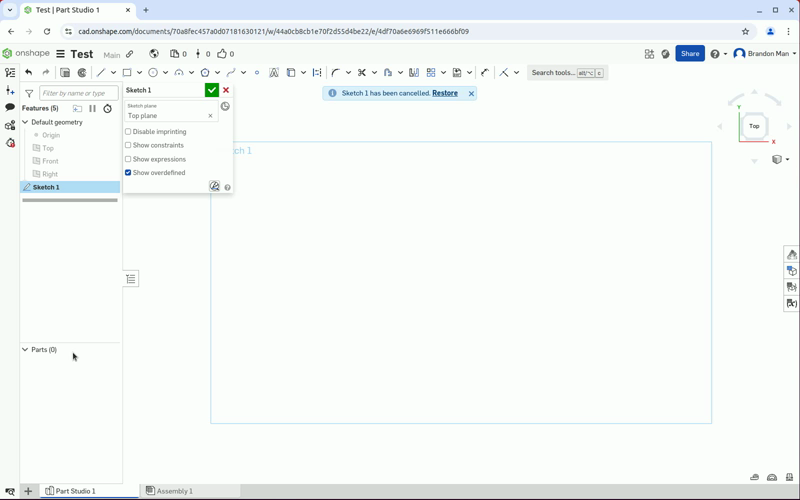
key(l)
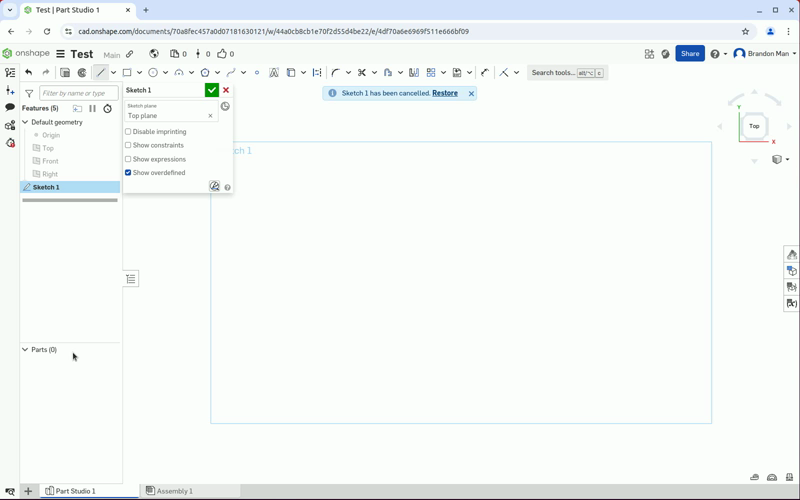
key_down(shift)
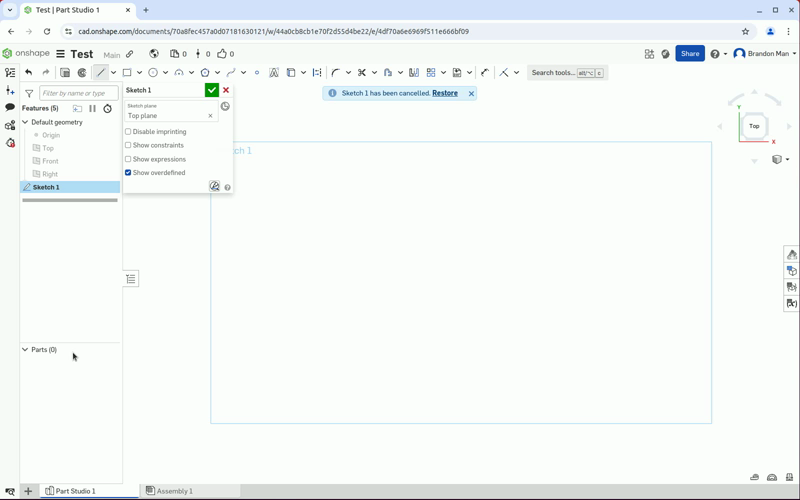
mouse_move(377, 332)
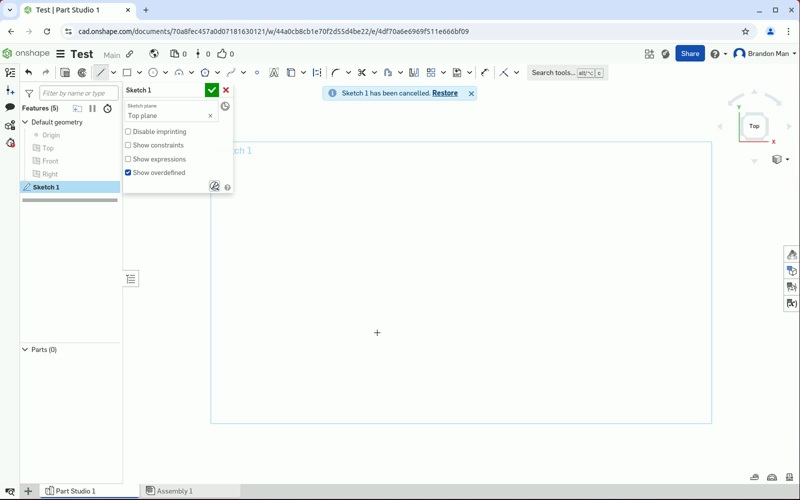
click(377, 332)
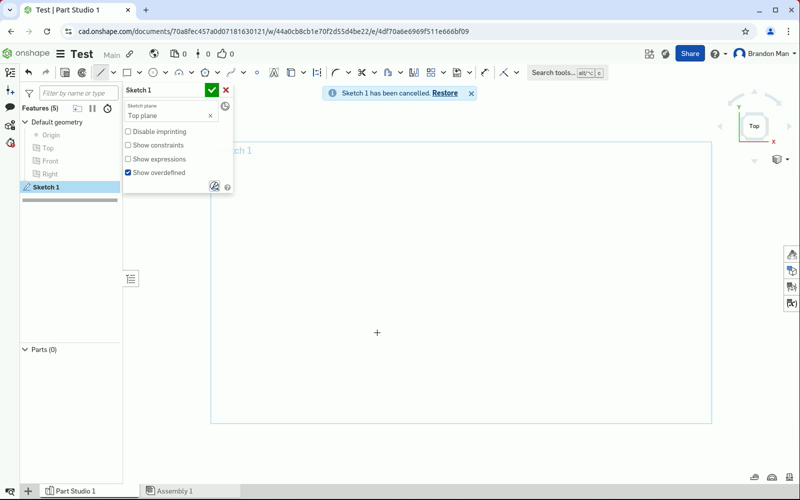
key_up(shift)
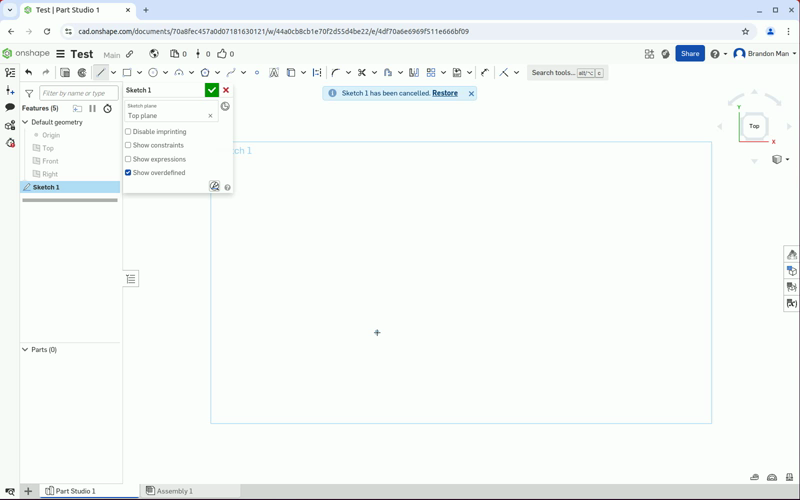
key_down(shift)
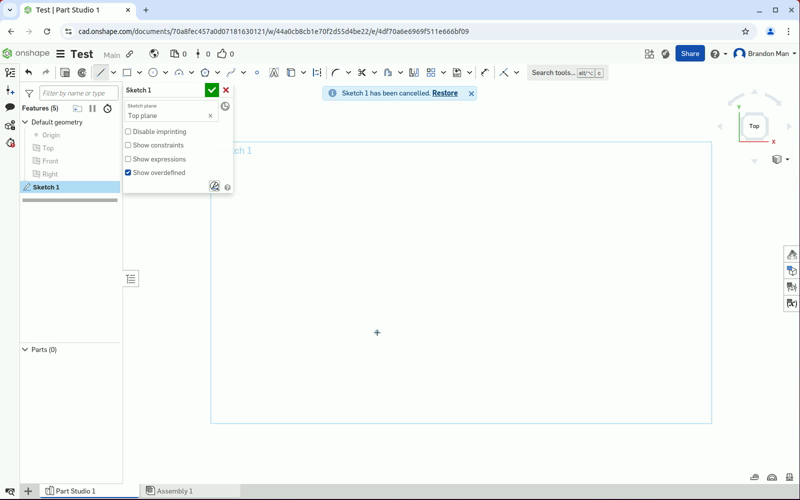
mouse_move(527, 332)
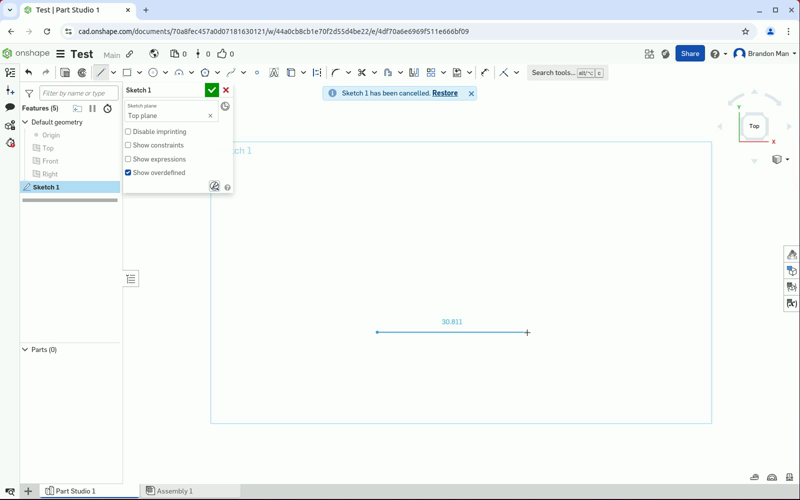
click(527, 332)
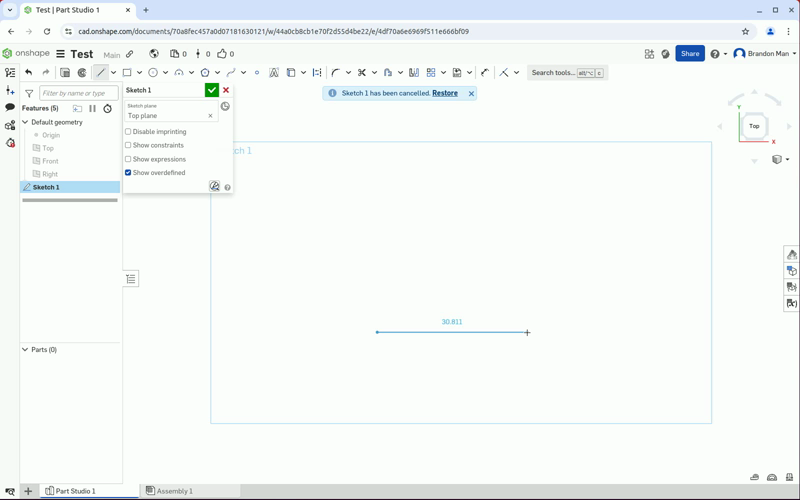
key_up(shift)
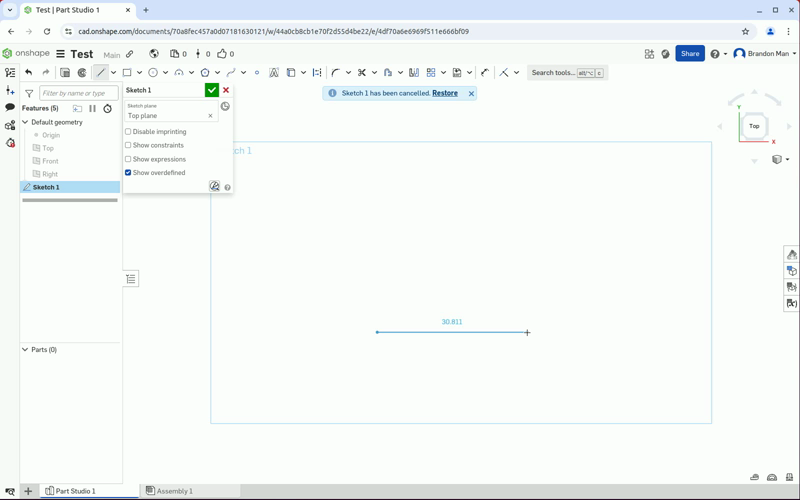
key_down(shift)
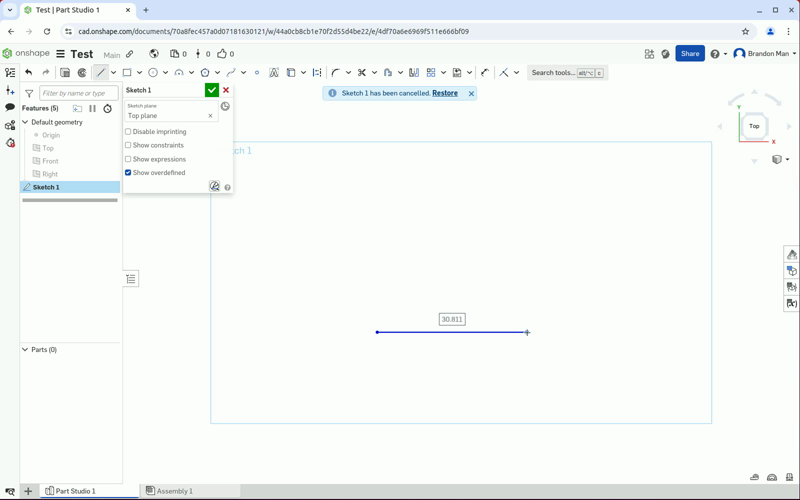
mouse_move(527, 239)
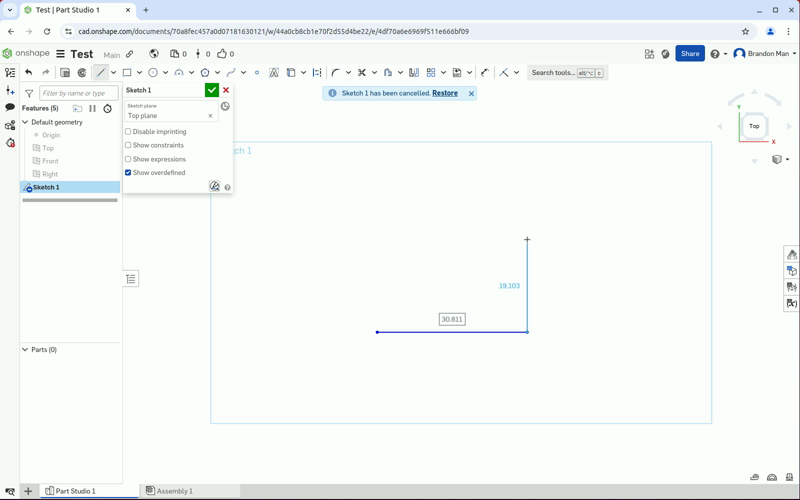
click(527, 239)
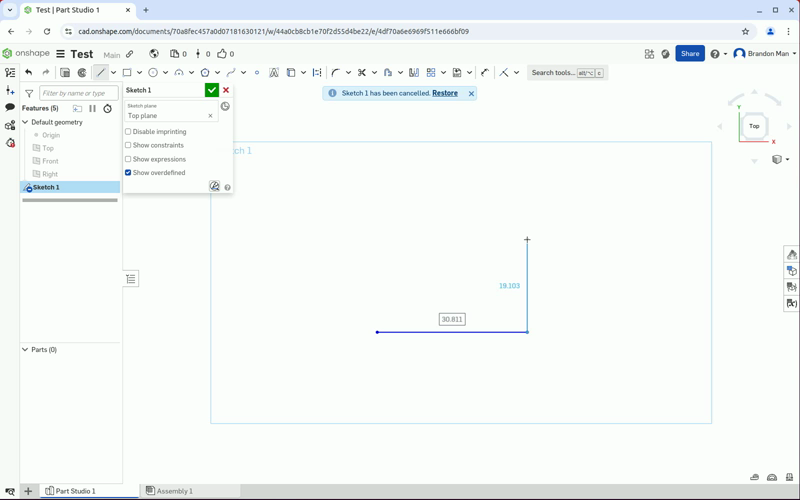
key_up(shift)
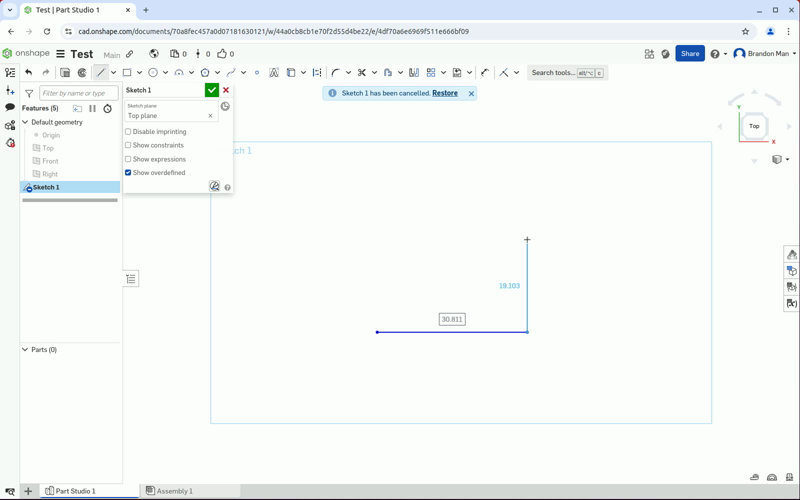
key_down(shift)
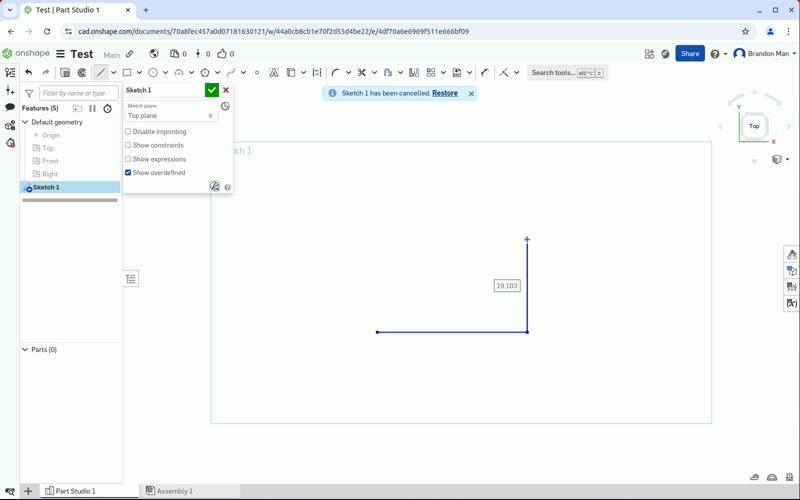
mouse_move(377, 239)
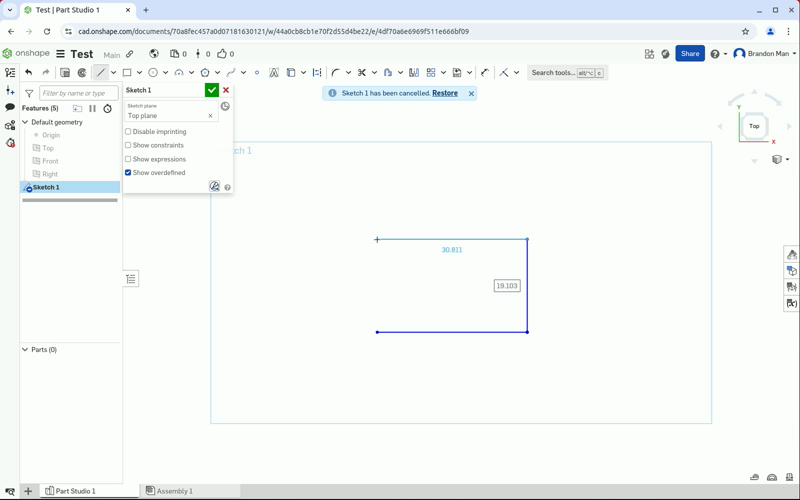
click(377, 239)
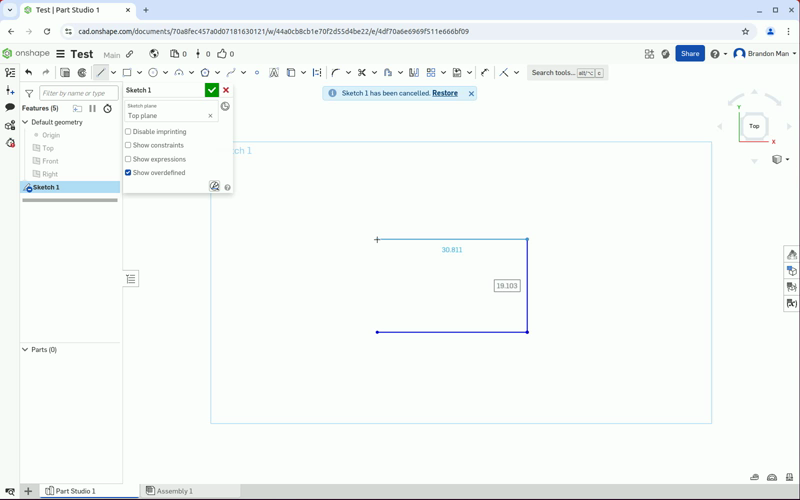
key_up(shift)
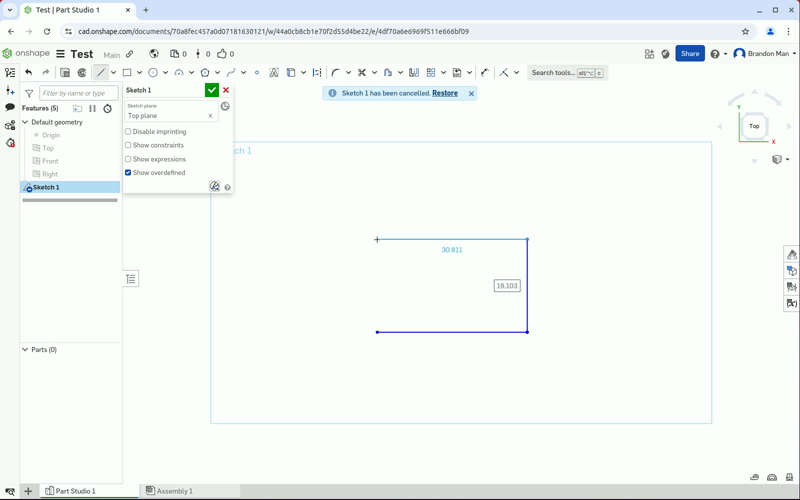
key_down(shift)
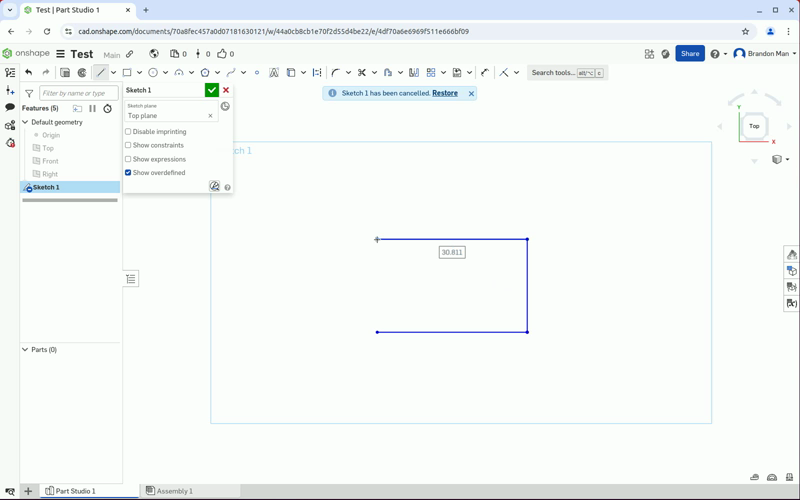
mouse_move(377, 332)
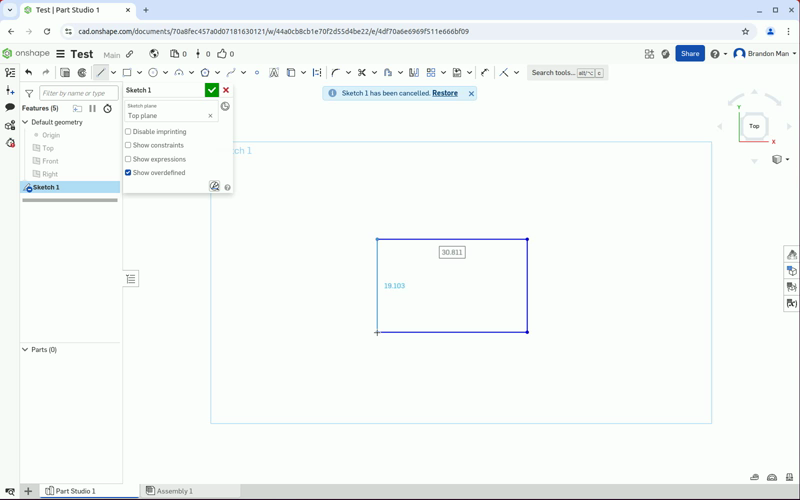
key_up(shift)
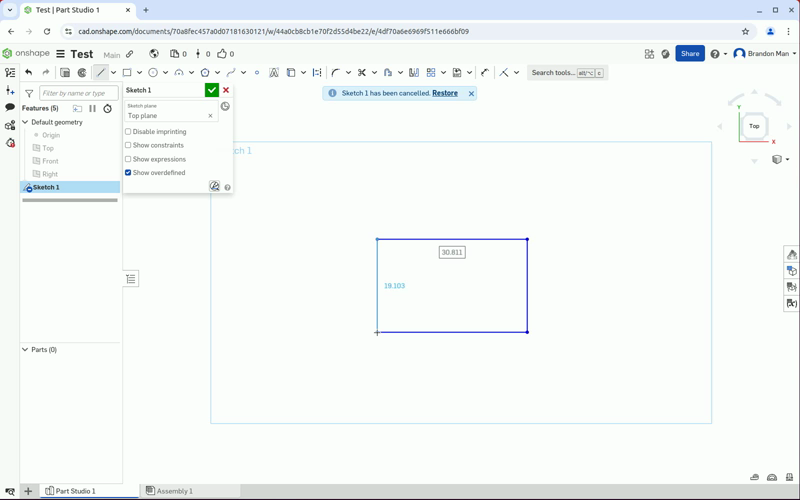
click(377, 332)
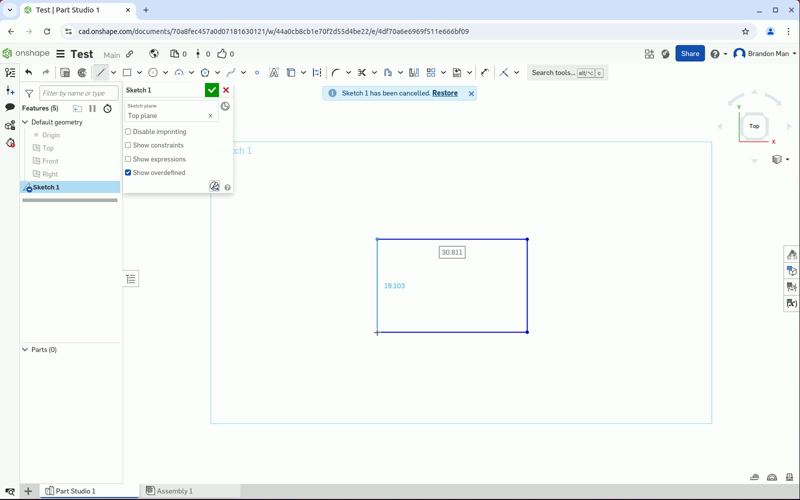
key(esc)
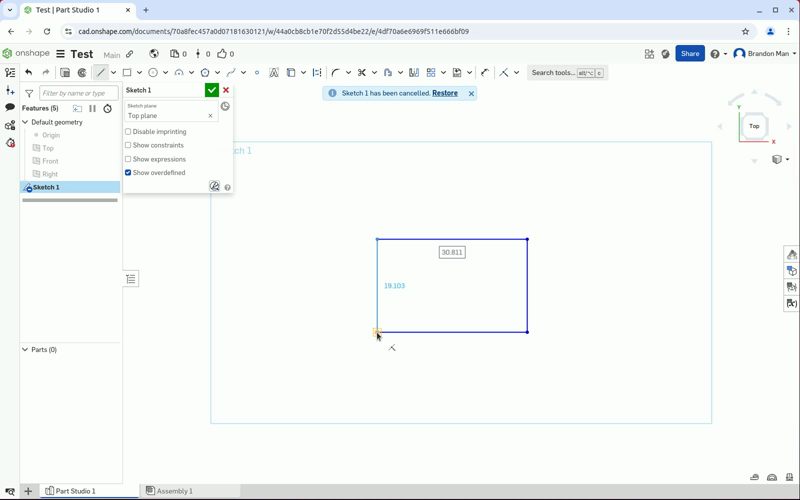
mouse_move(501, 268)
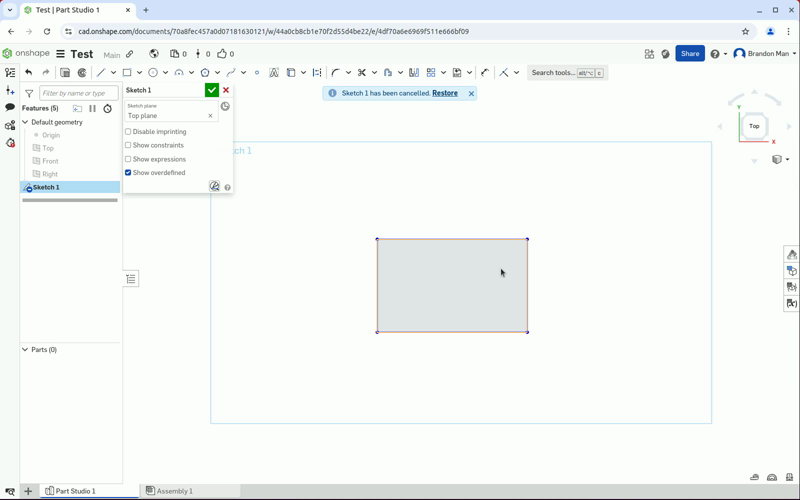
click(501, 268)
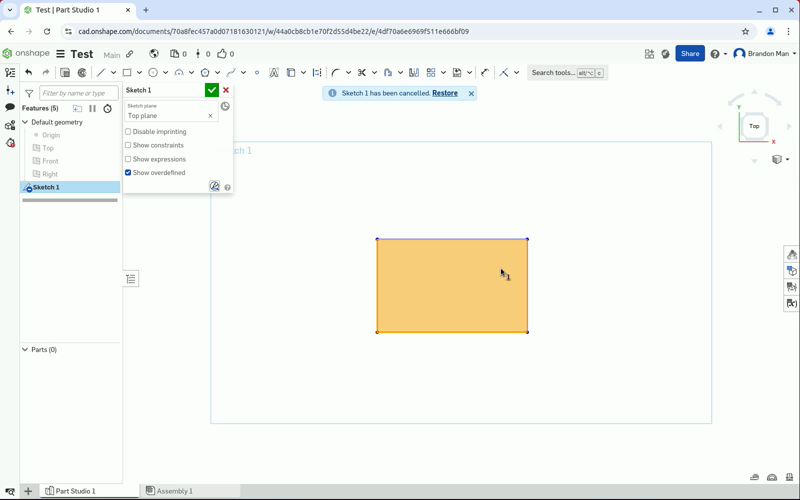
mouse_move(73, 352)
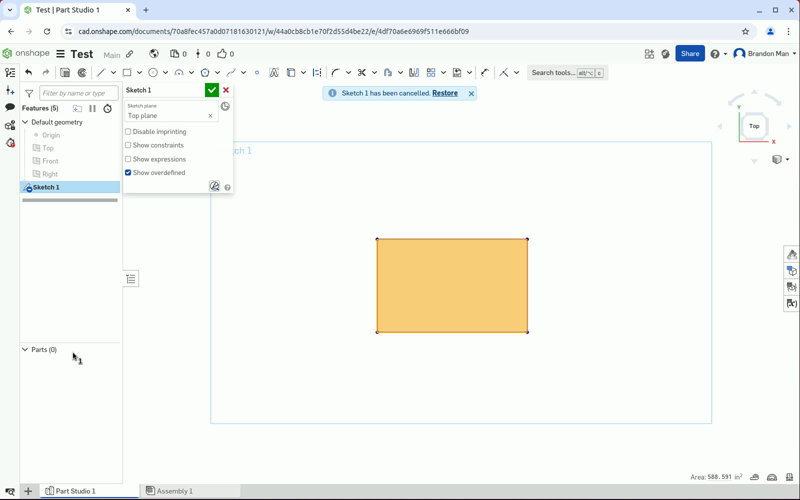
key(shift+y)
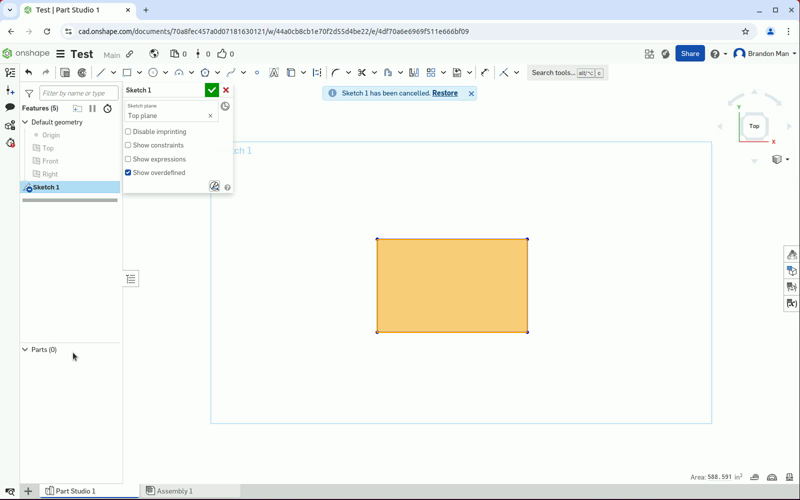
key(shift+e)
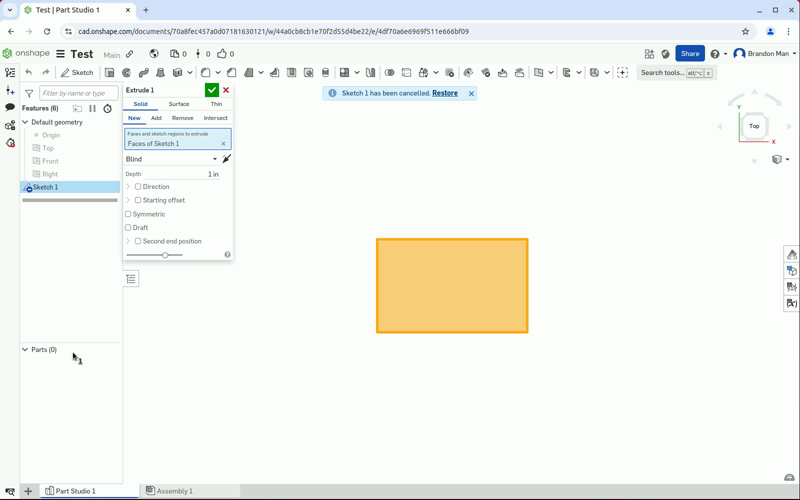
mouse_move(143, 106)
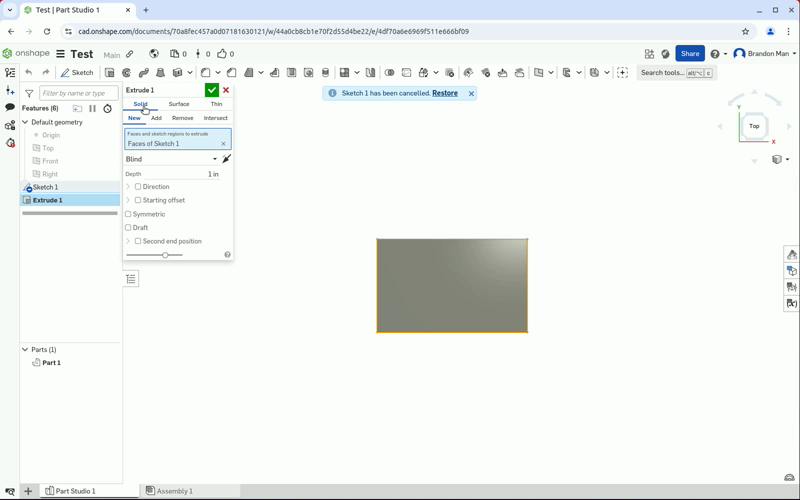
click(143, 106)
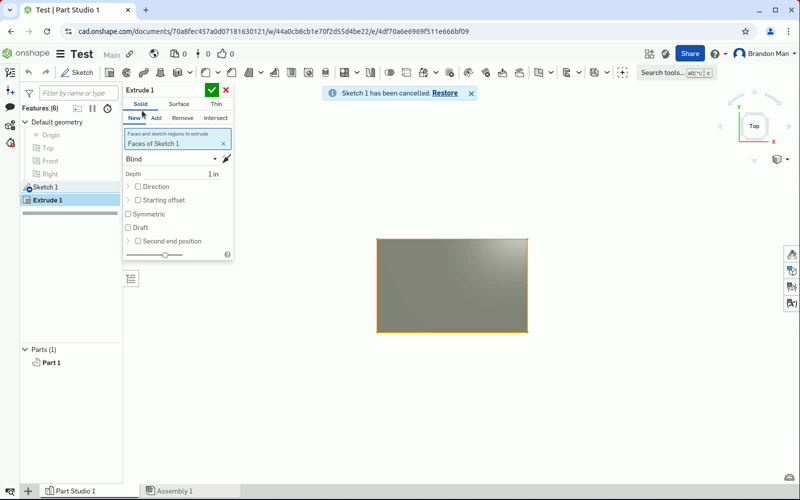
mouse_move(137, 120)
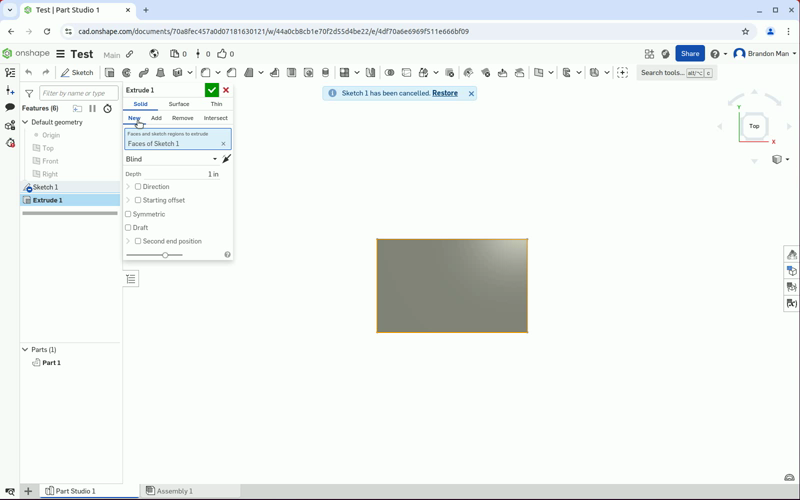
click(137, 120)
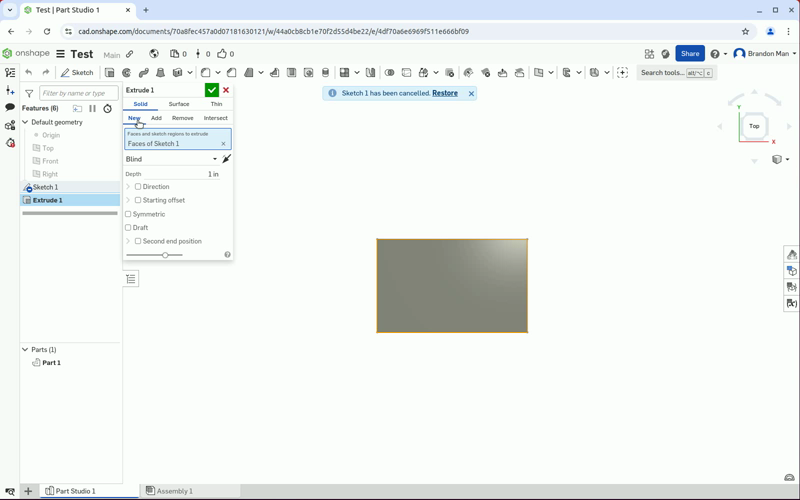
key(tab, 4)
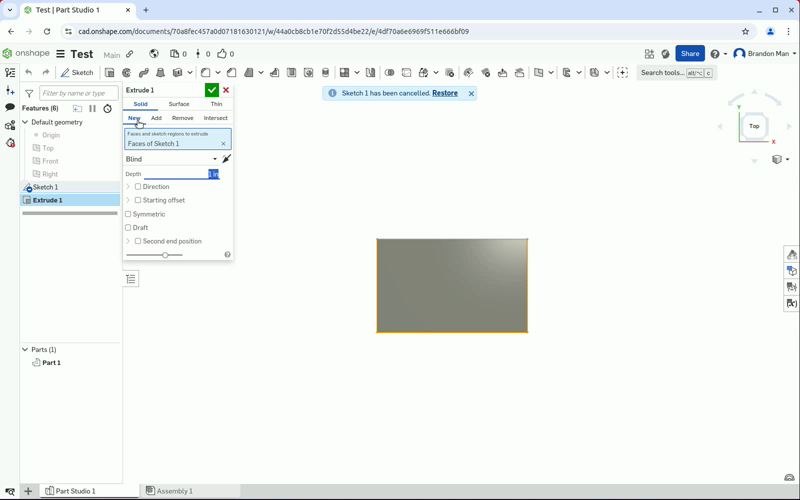
text(7.703)
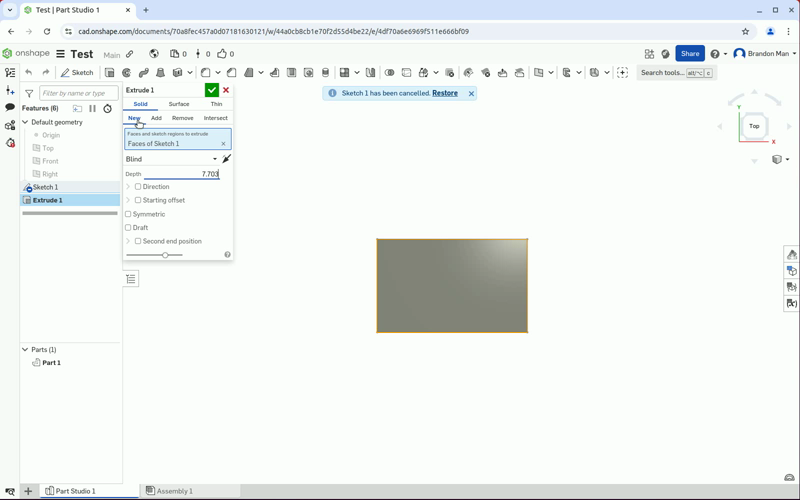
key(enter)
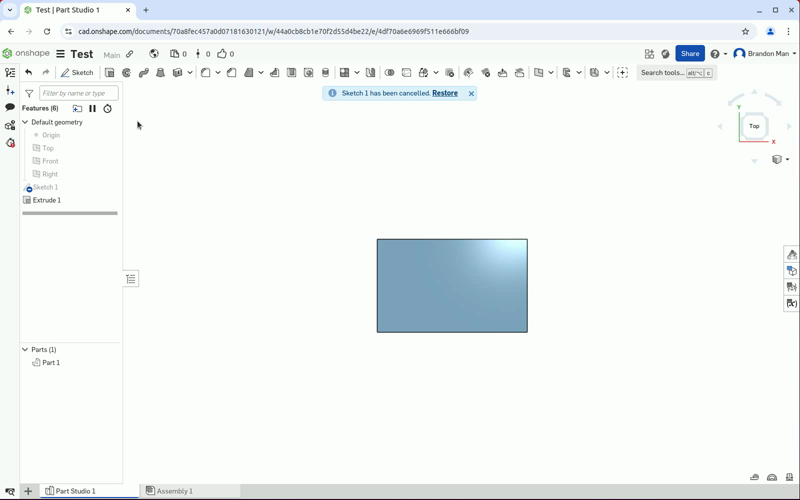
key(shift+h)
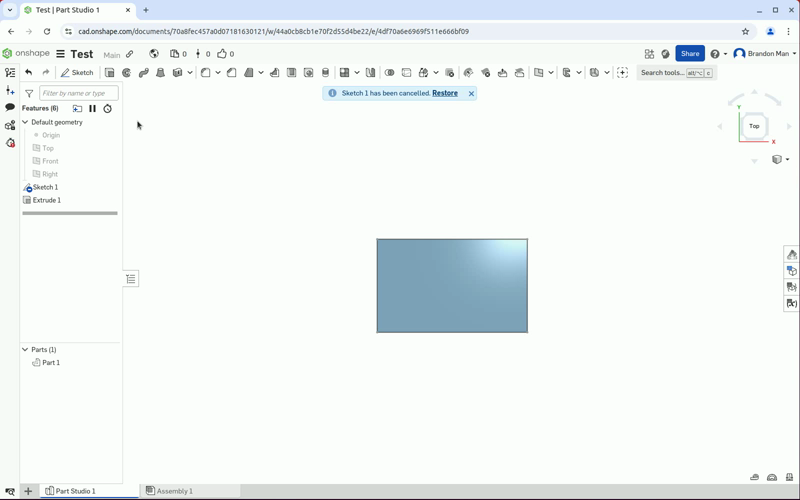
key(shift+h)
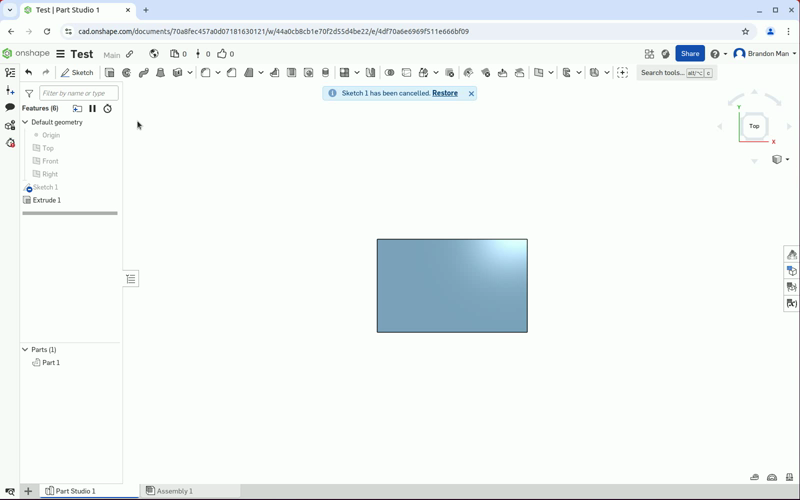
mouse_move(73, 189)
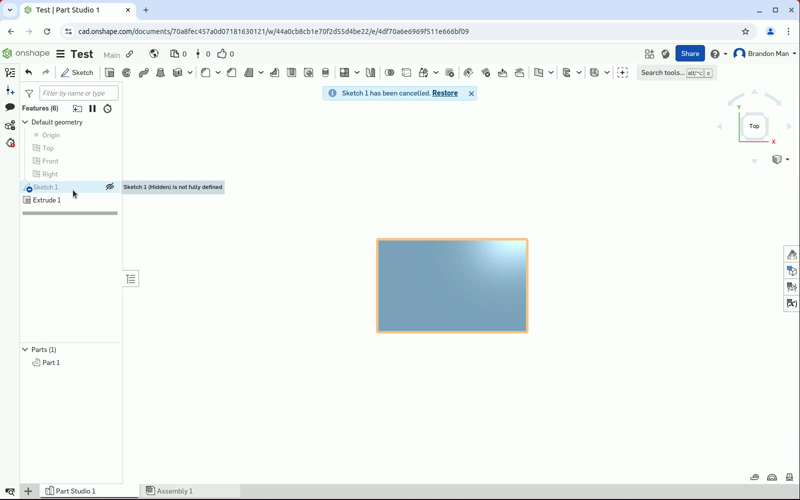
click(73, 189)
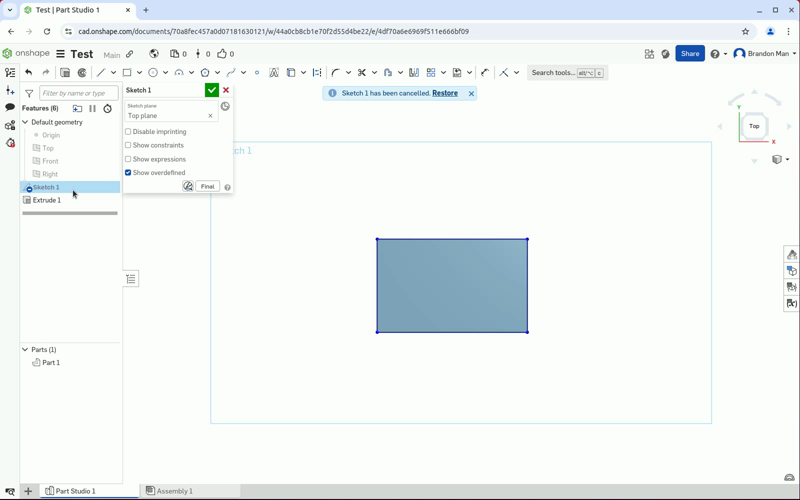
mouse_move(229, 92)
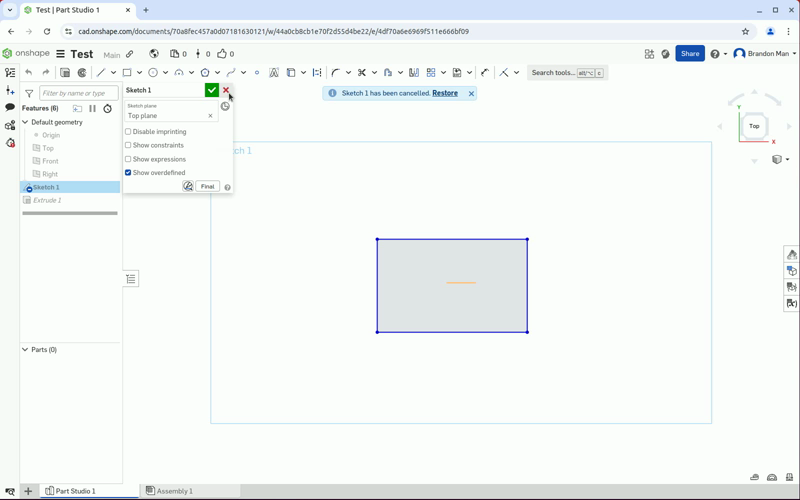
click(229, 92)
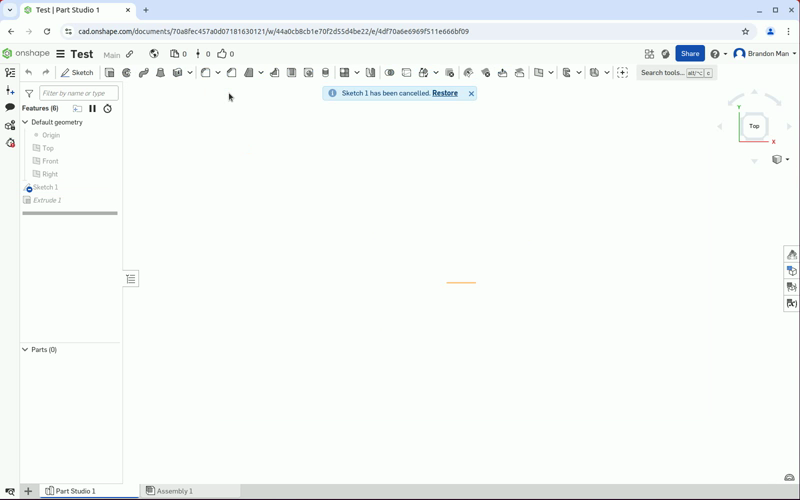
mouse_move(541, 75)
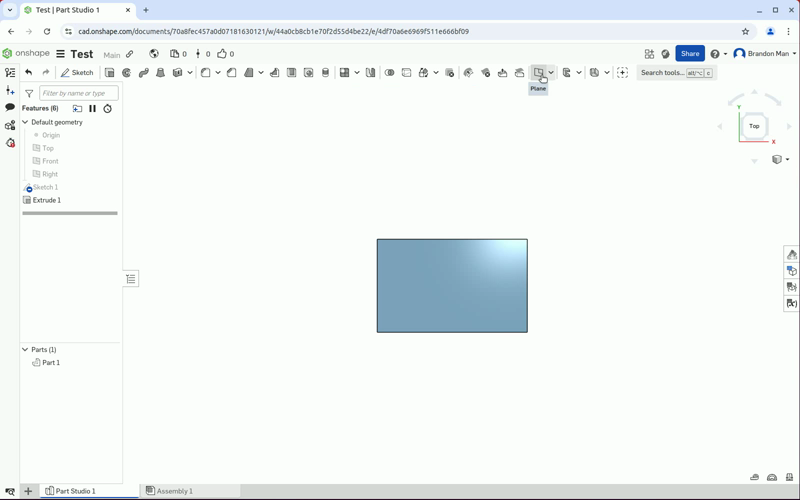
click(541, 75)
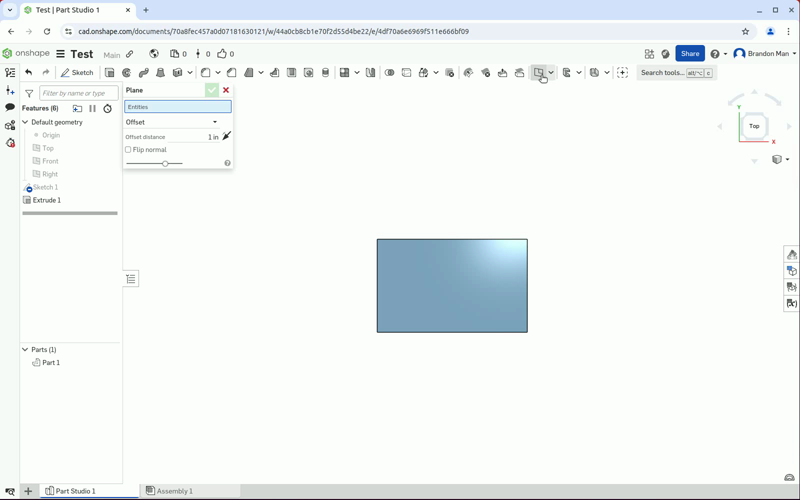
mouse_move(73, 150)
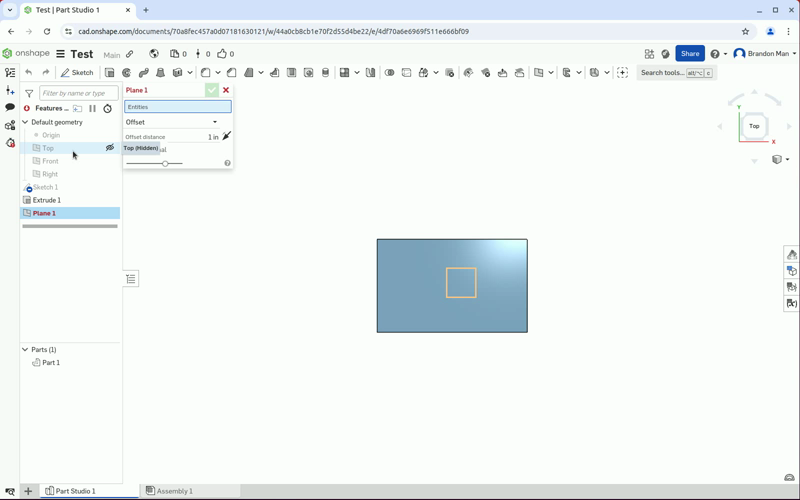
click(73, 150)
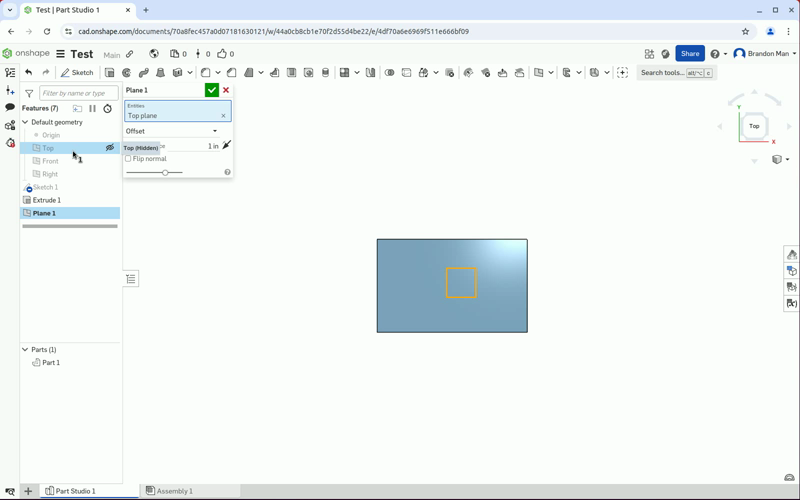
key(tab, 2)
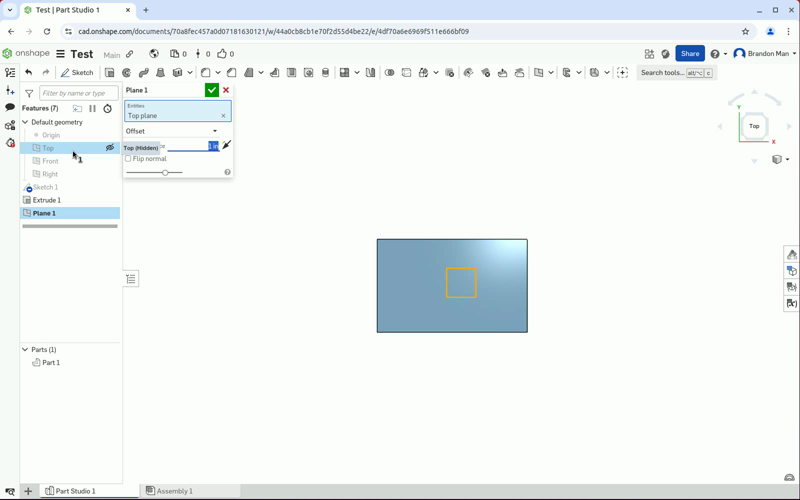
text(7.703)
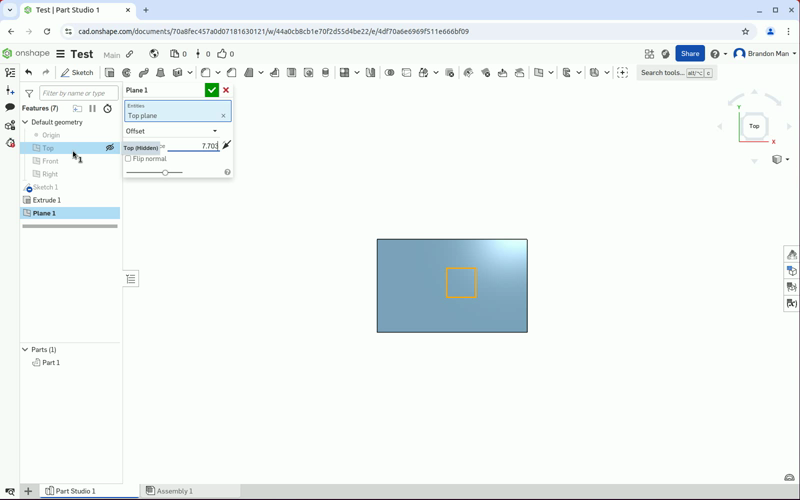
key(enter, 2)
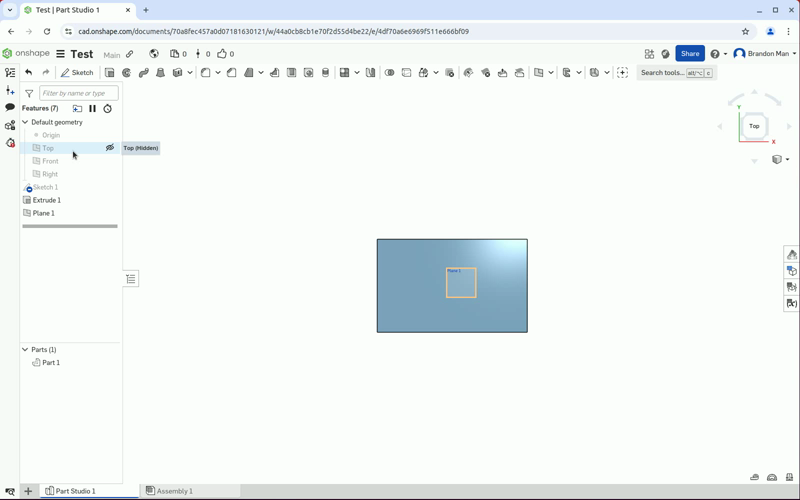
key(shift+s)
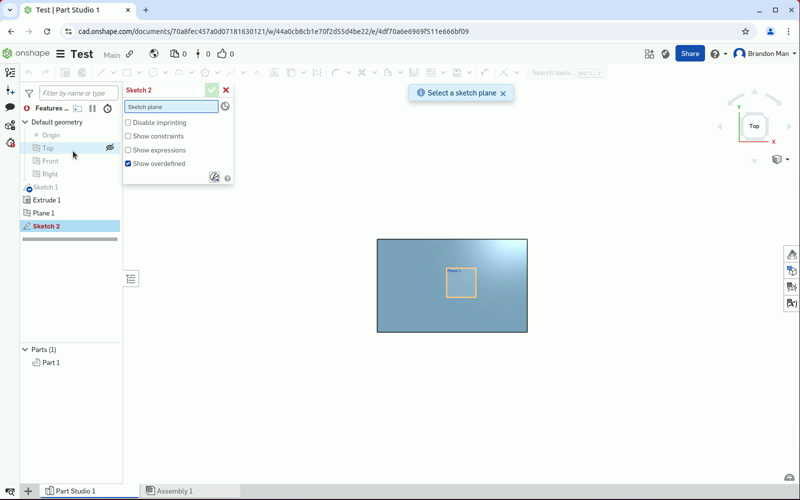
mouse_move(73, 215)
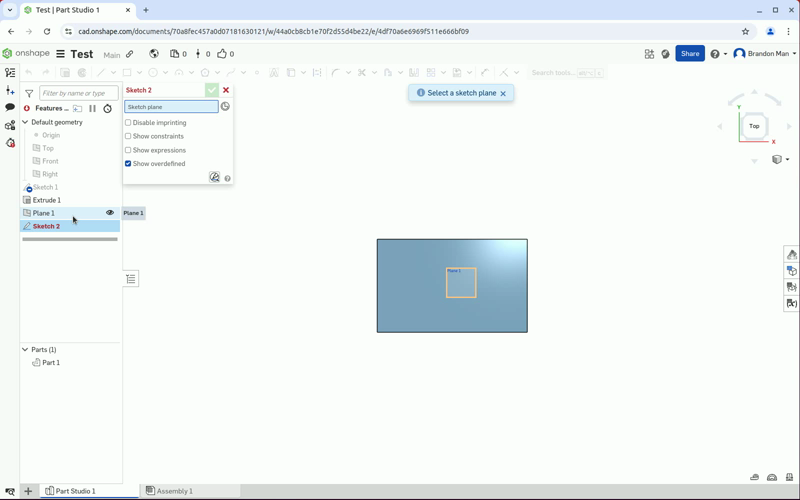
click(73, 215)
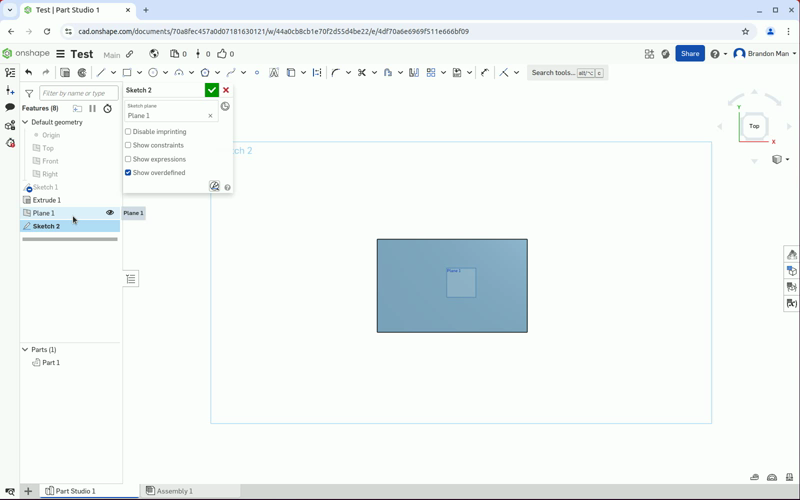
mouse_move(73, 352)
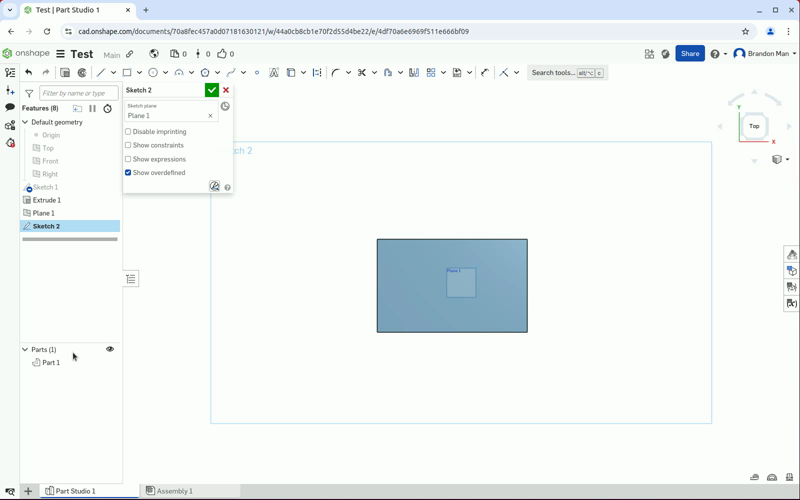
key(y)
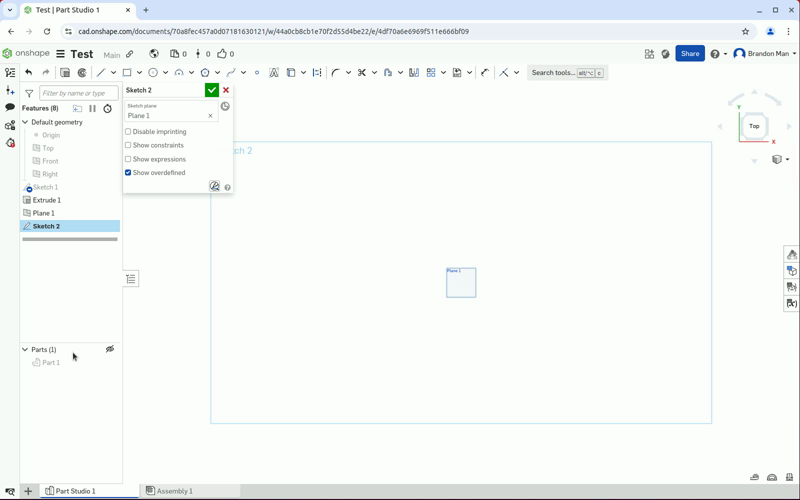
key(l)
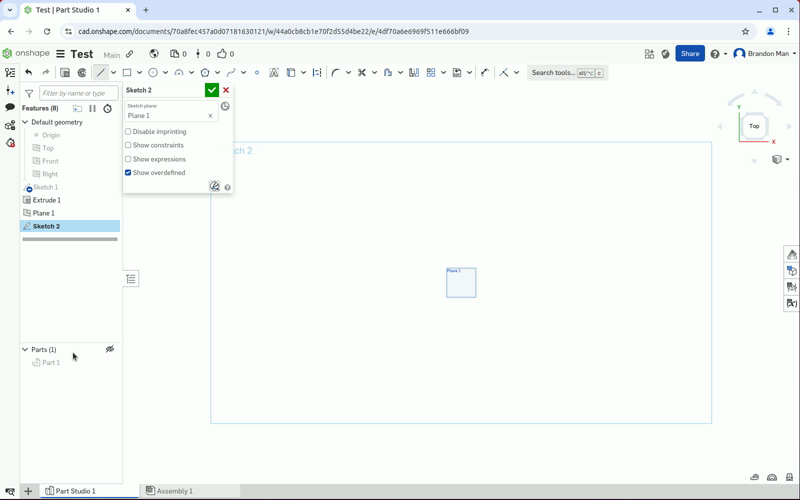
key_down(shift)
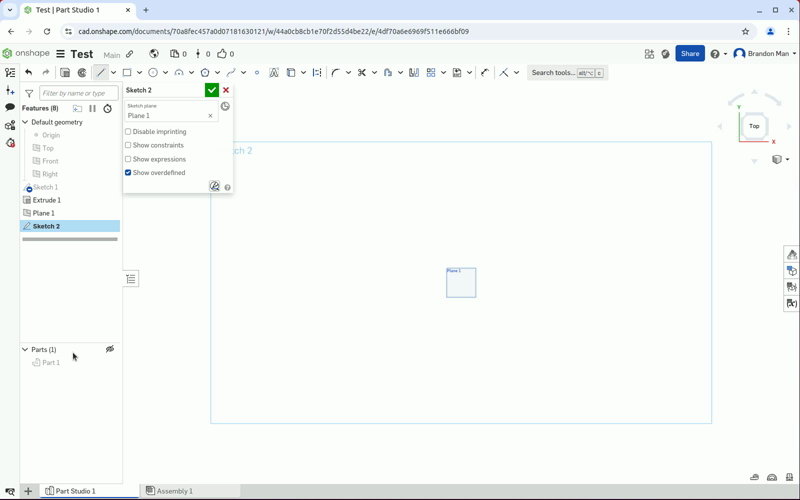
mouse_move(377, 294)
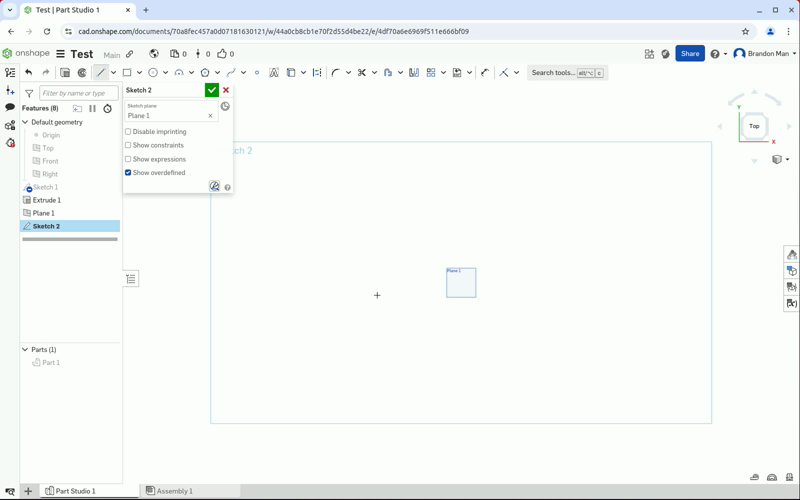
click(377, 294)
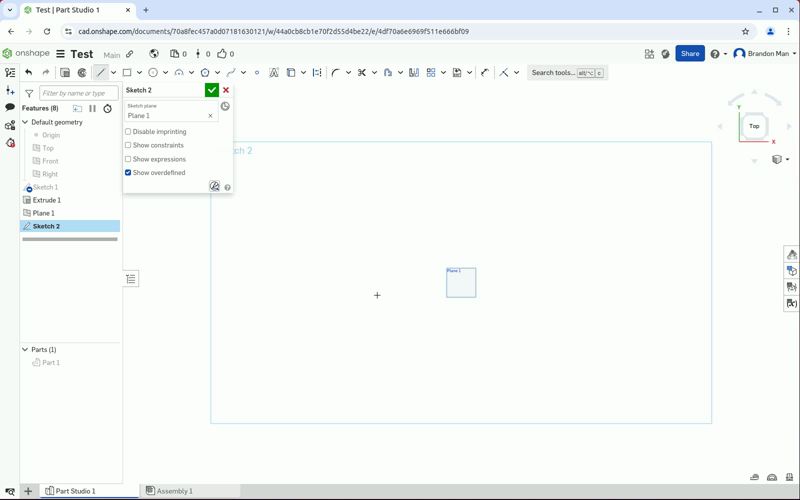
key_up(shift)
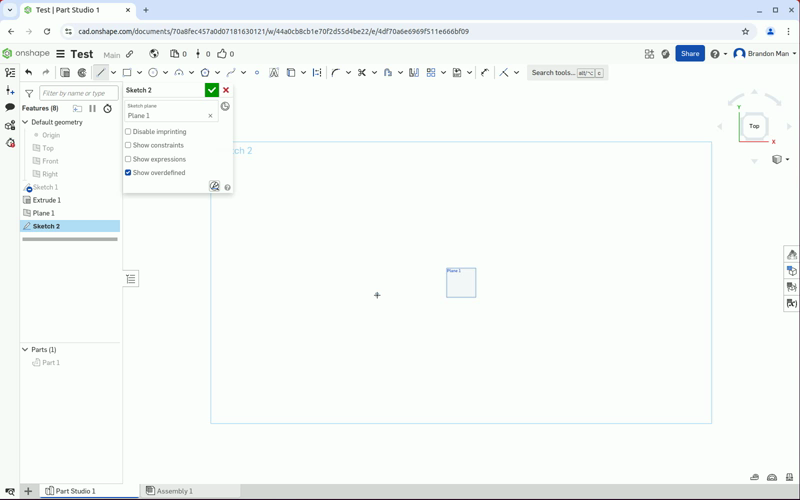
key_down(shift)
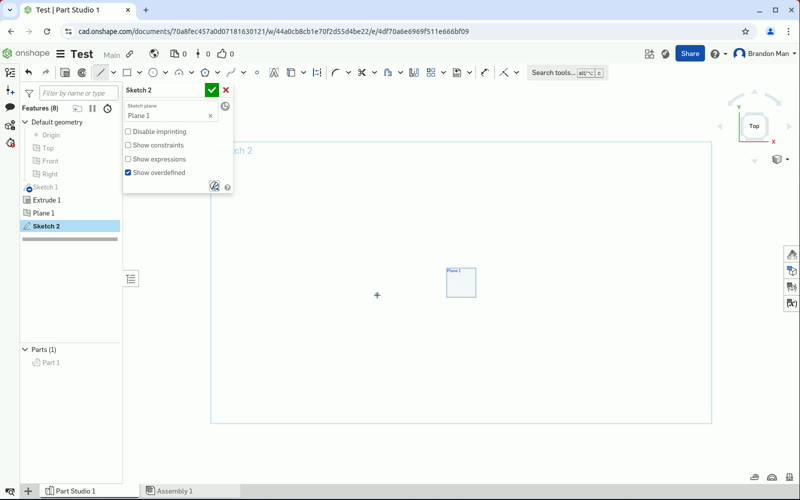
mouse_move(407, 294)
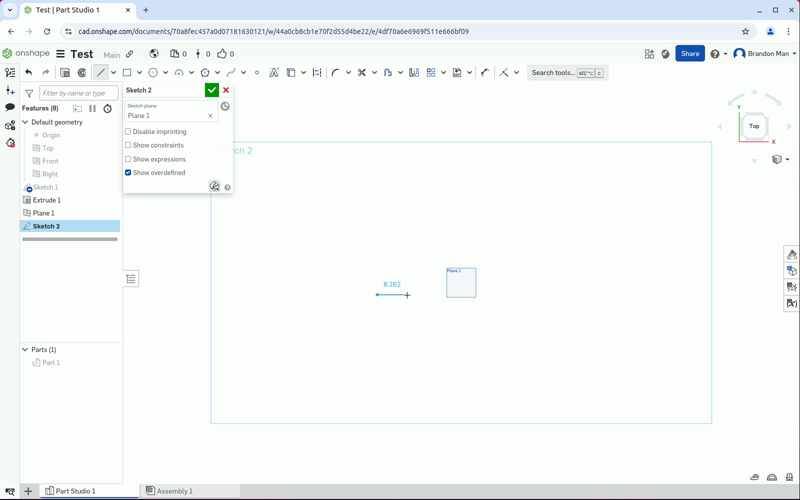
mouse_move(415, 294)
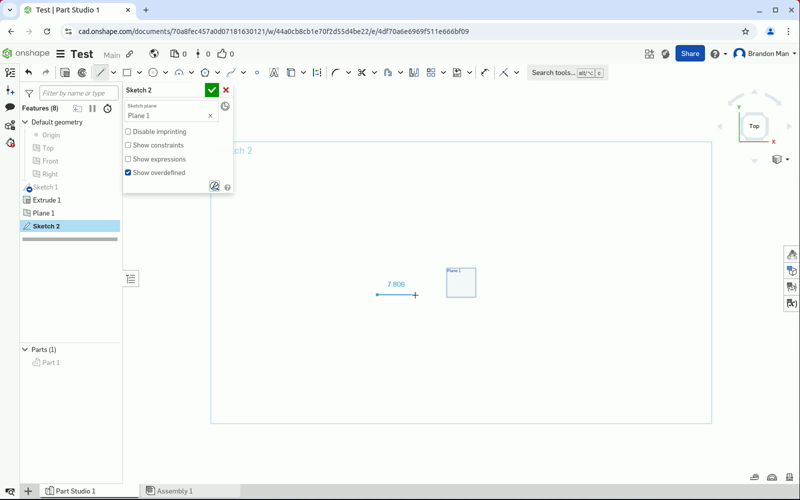
click(415, 294)
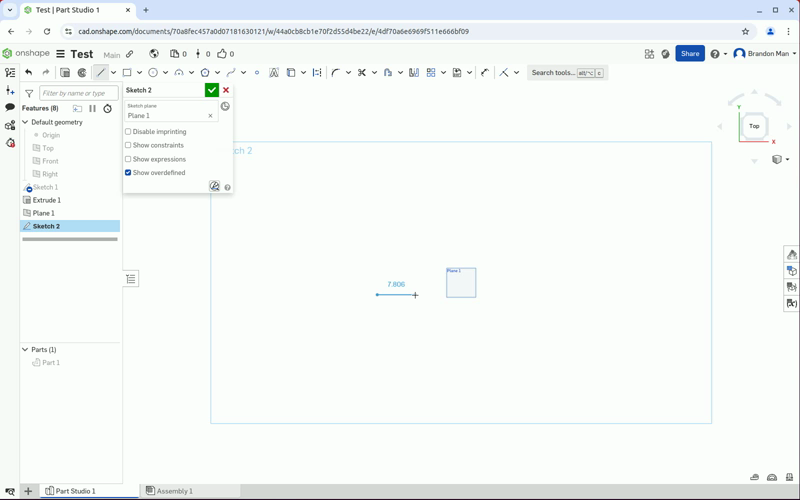
key_up(shift)
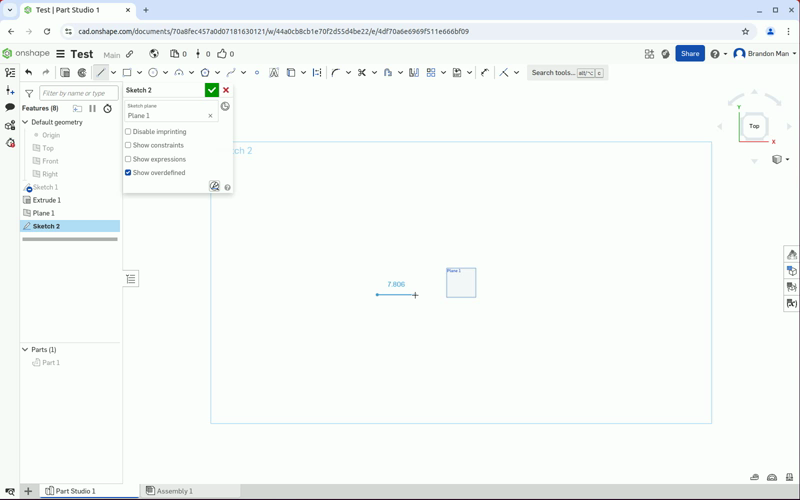
key_down(shift)
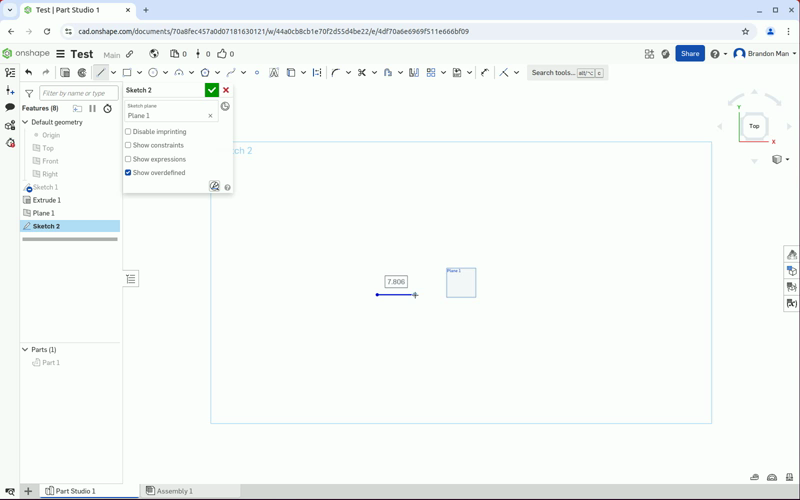
mouse_move(445, 294)
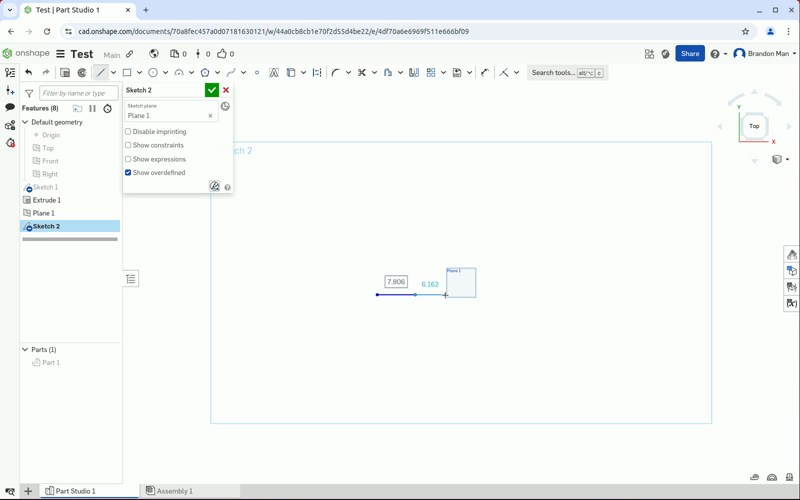
mouse_move(415, 256)
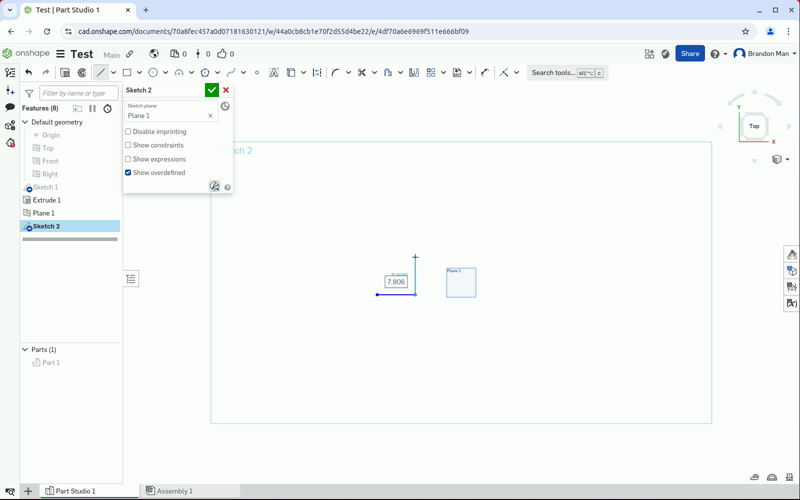
click(415, 256)
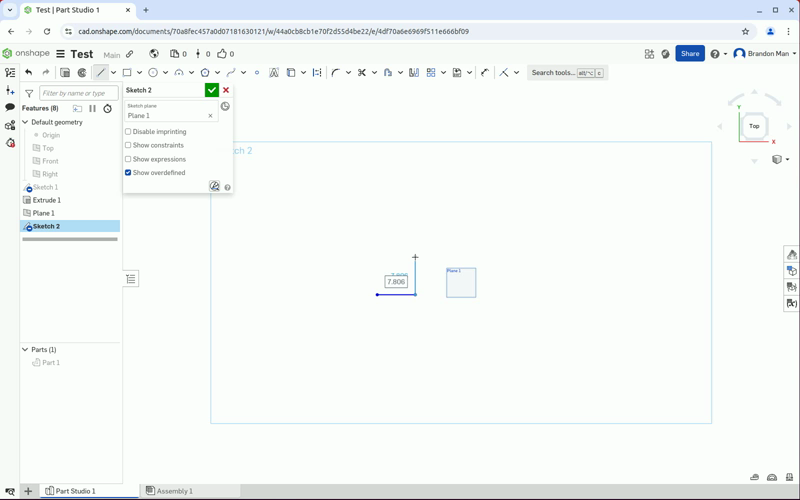
key_up(shift)
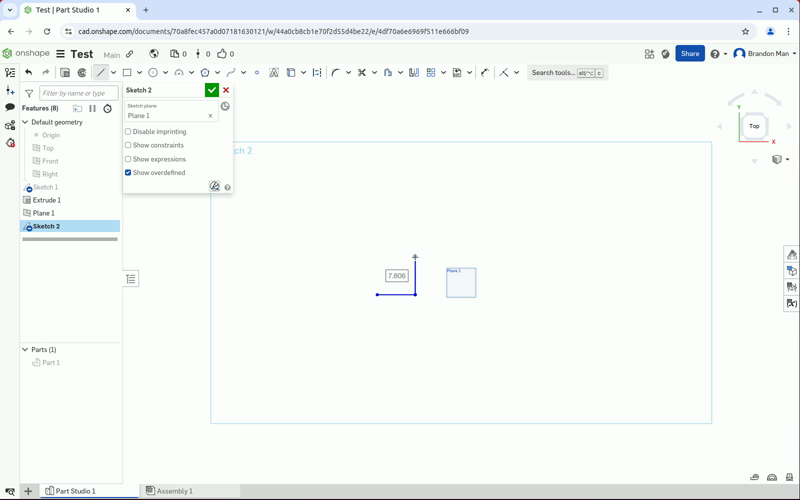
key_down(shift)
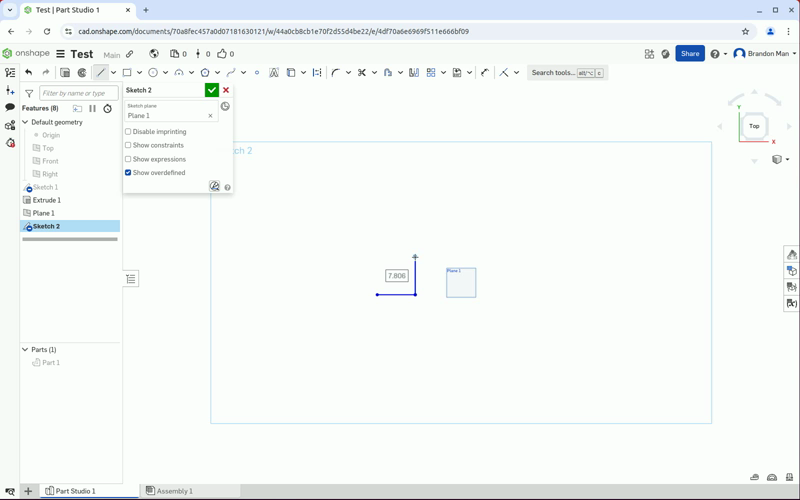
mouse_move(489, 256)
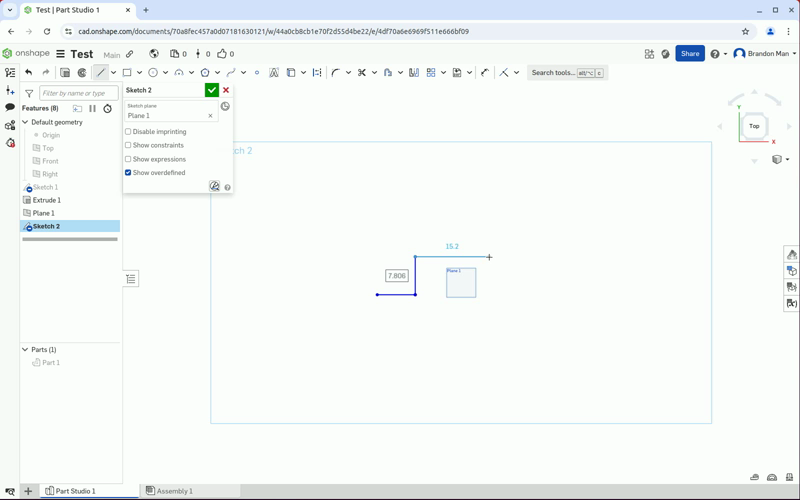
click(489, 256)
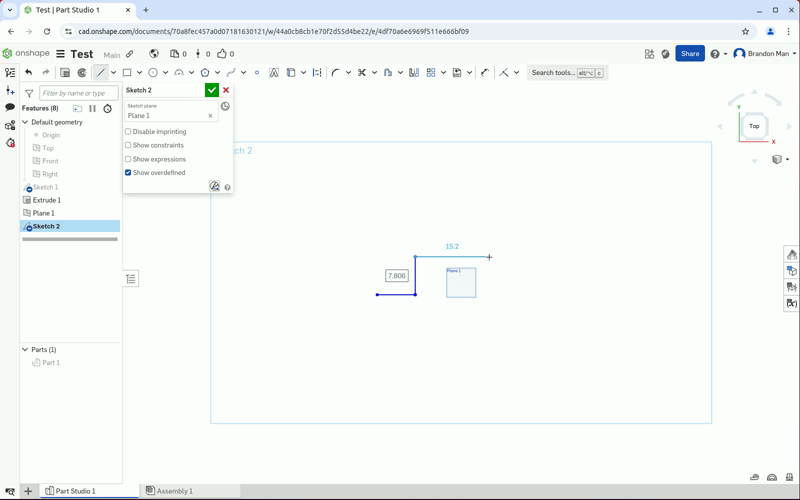
key_up(shift)
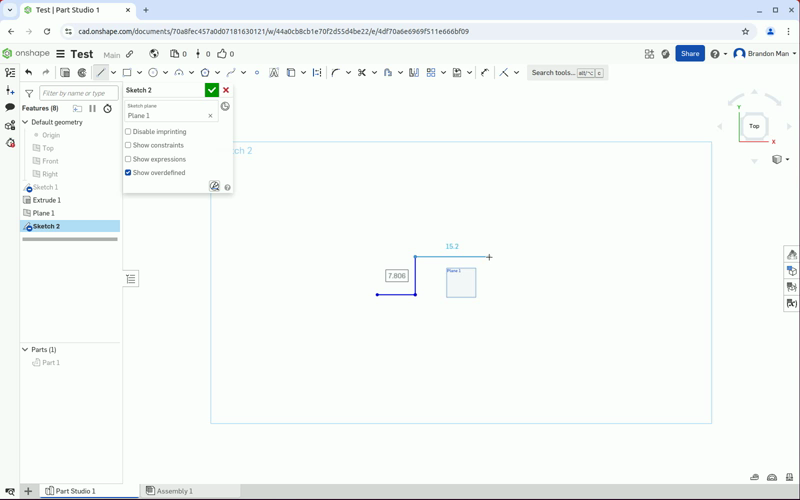
key_down(shift)
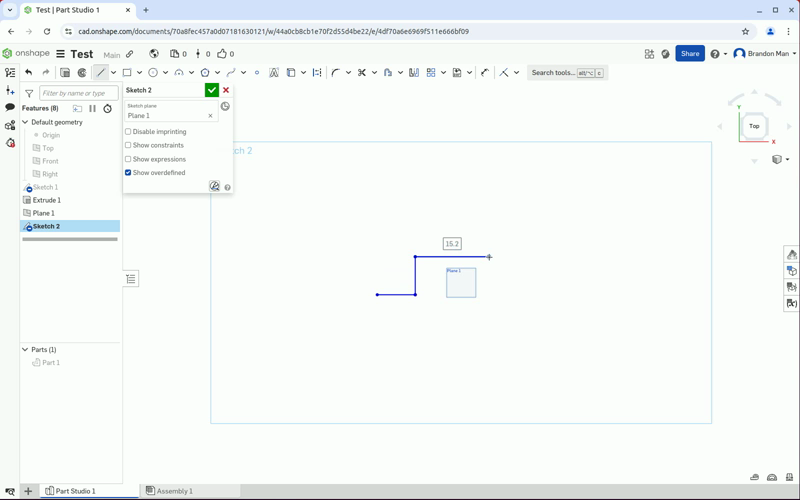
mouse_move(519, 256)
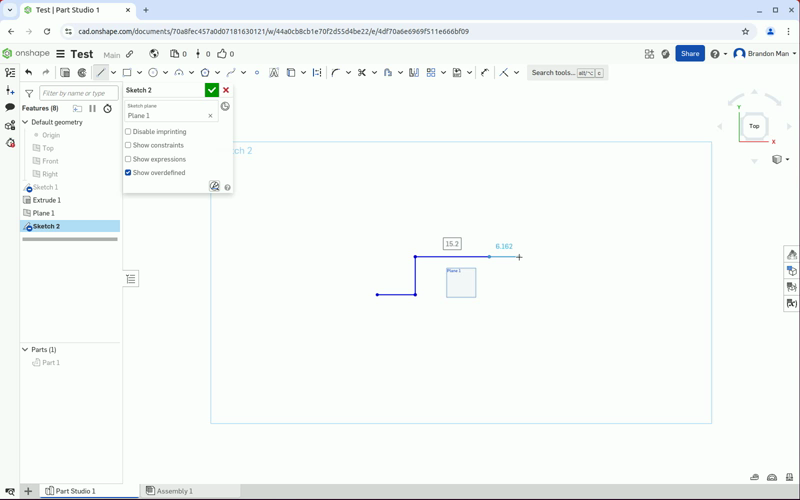
mouse_move(489, 294)
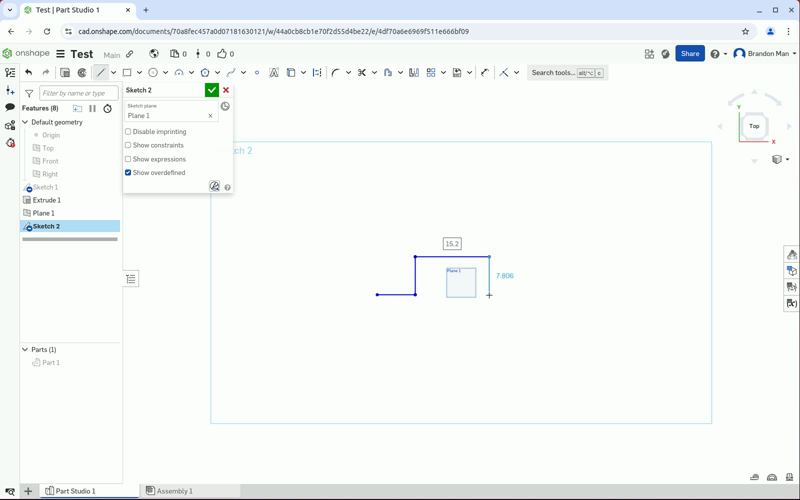
click(489, 294)
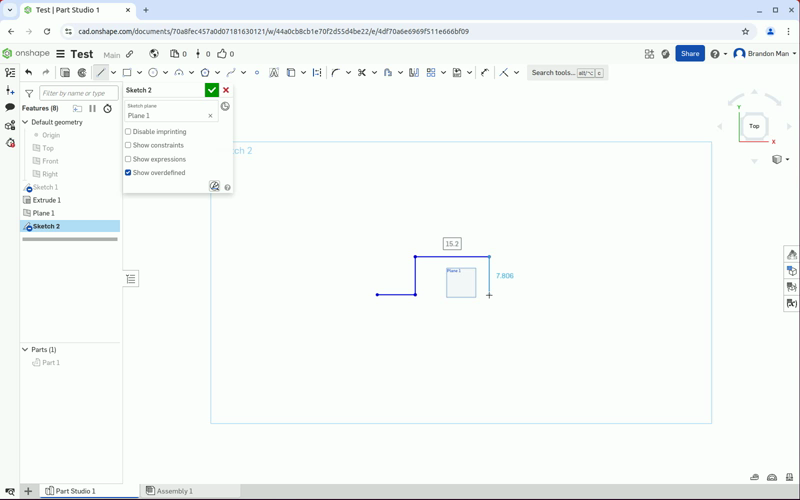
key_up(shift)
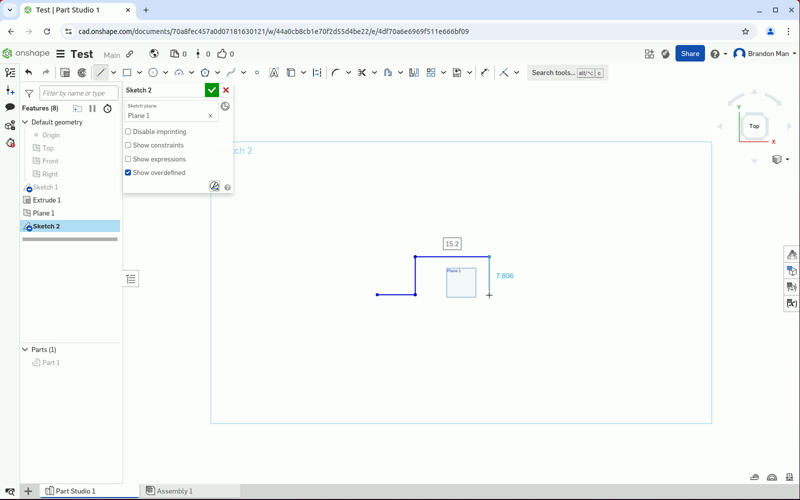
key_down(shift)
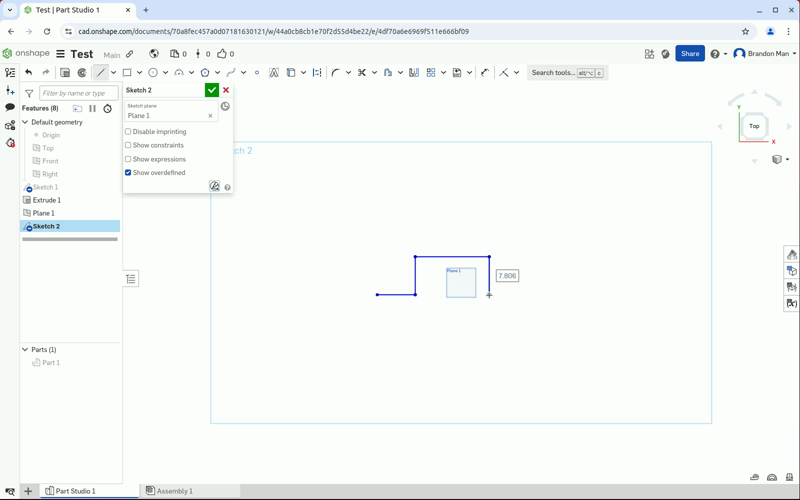
mouse_move(519, 294)
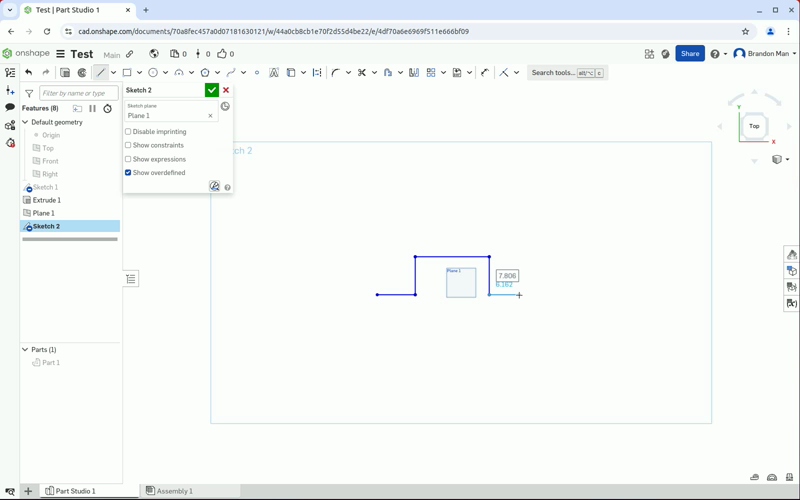
mouse_move(527, 294)
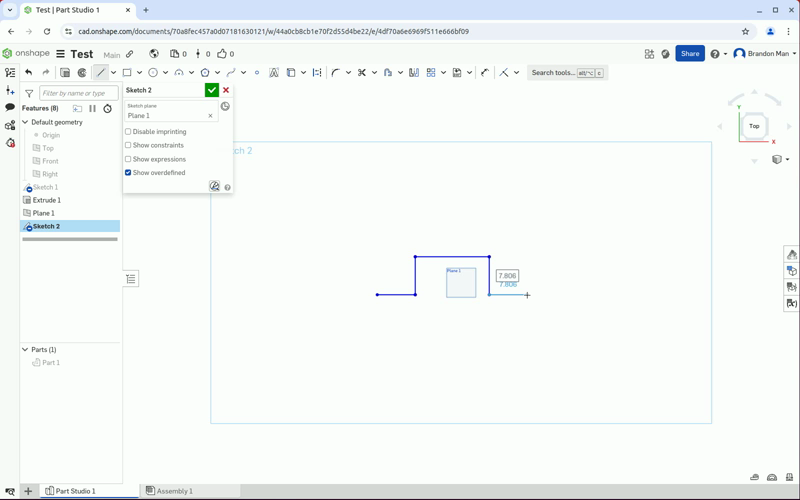
click(527, 294)
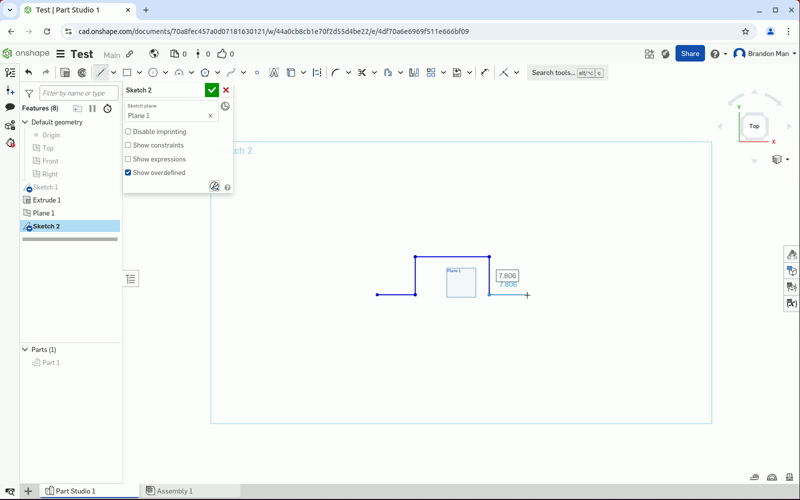
key_up(shift)
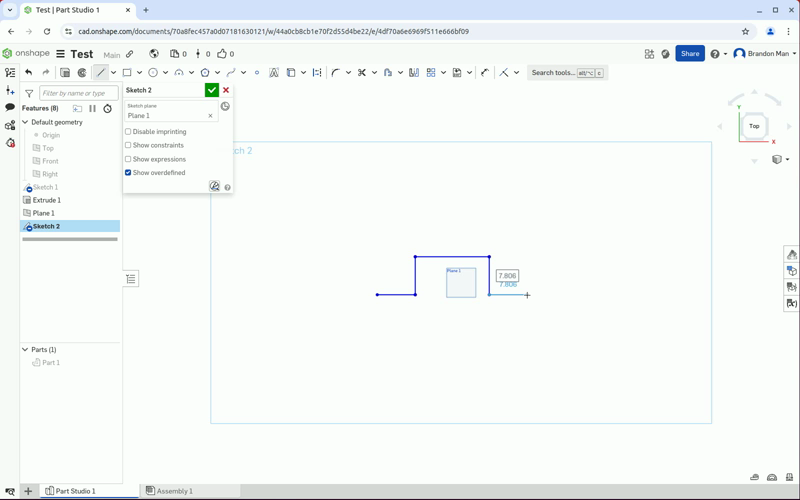
key_down(shift)
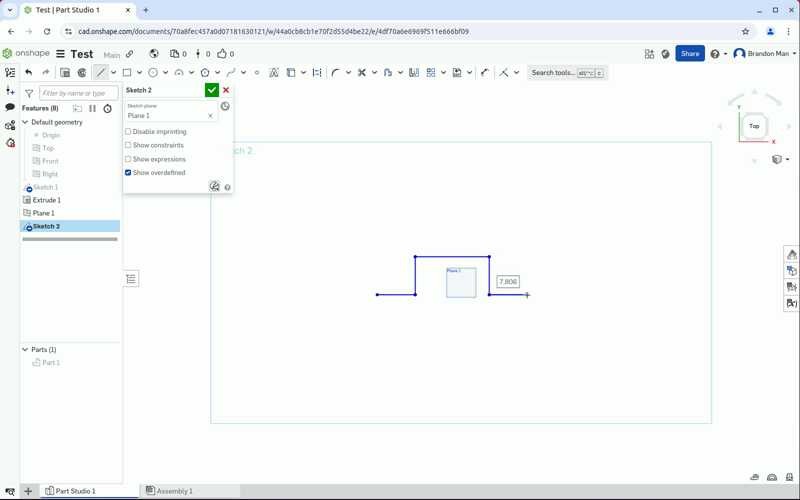
mouse_move(557, 294)
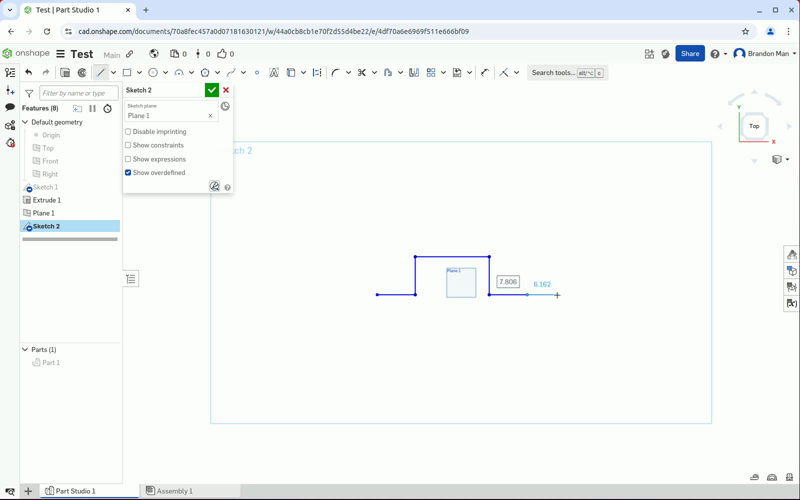
mouse_move(527, 237)
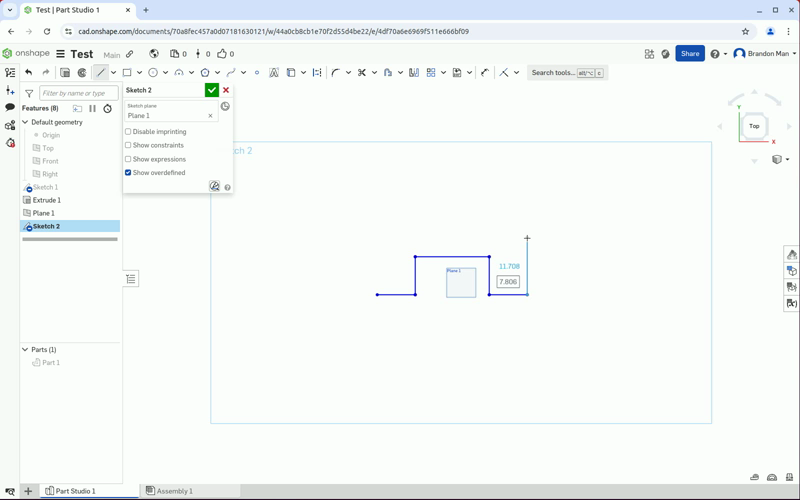
click(527, 237)
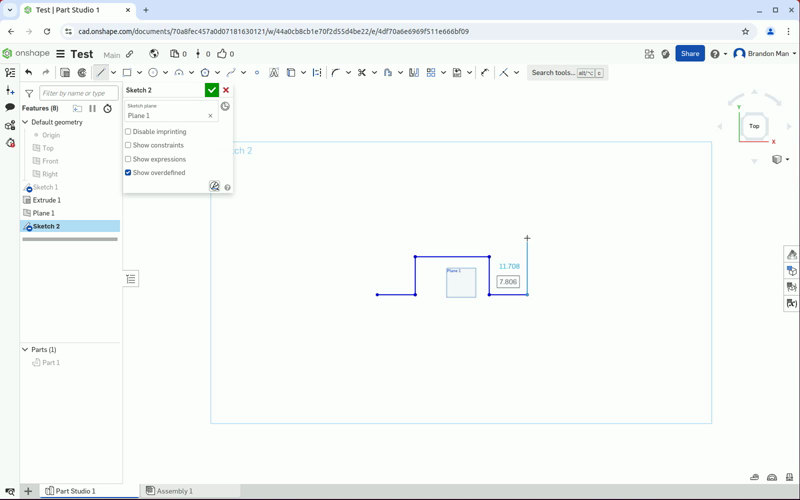
key_up(shift)
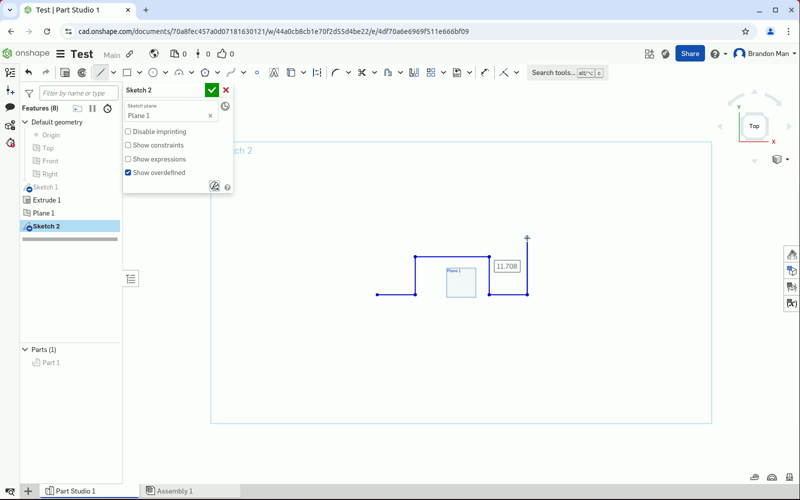
key_down(shift)
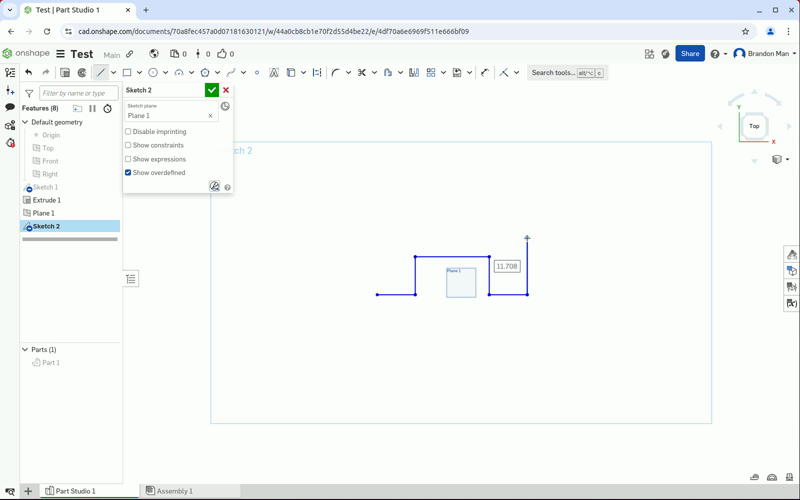
mouse_move(377, 237)
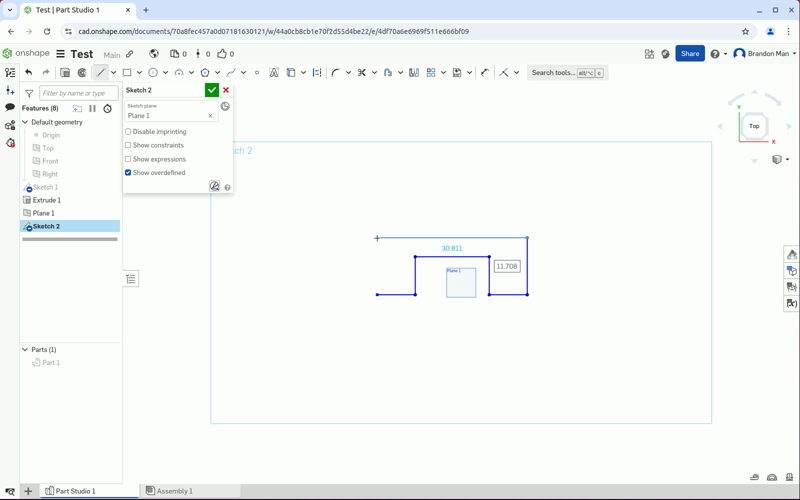
click(377, 237)
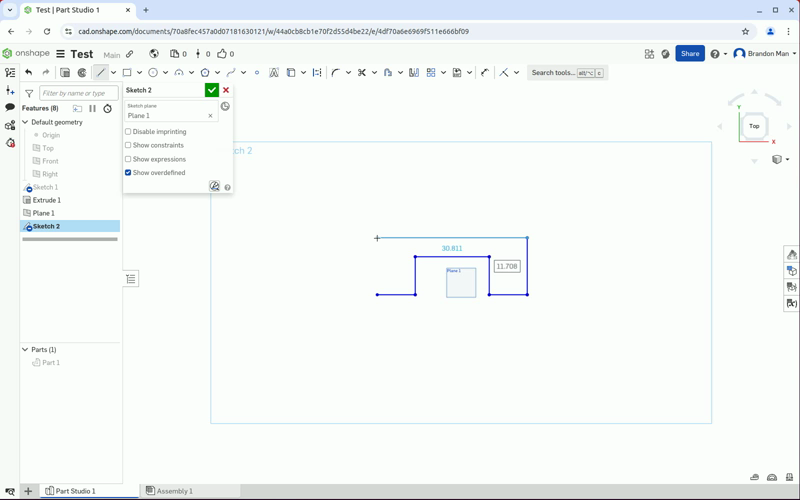
key_up(shift)
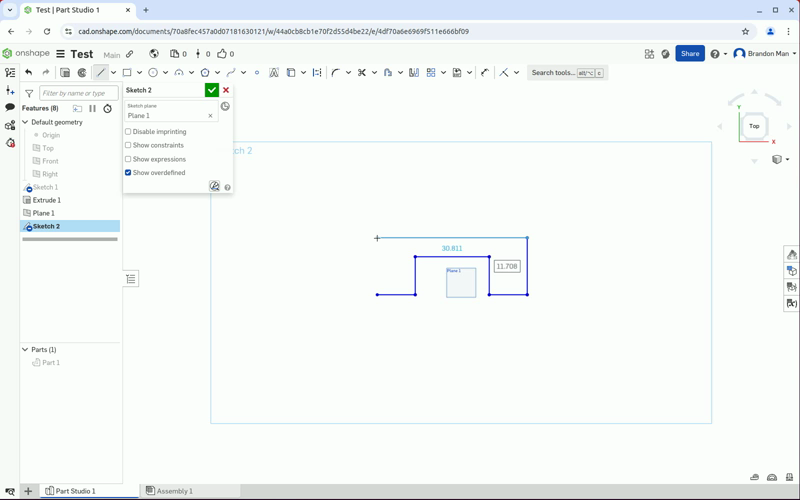
mouse_move(407, 237)
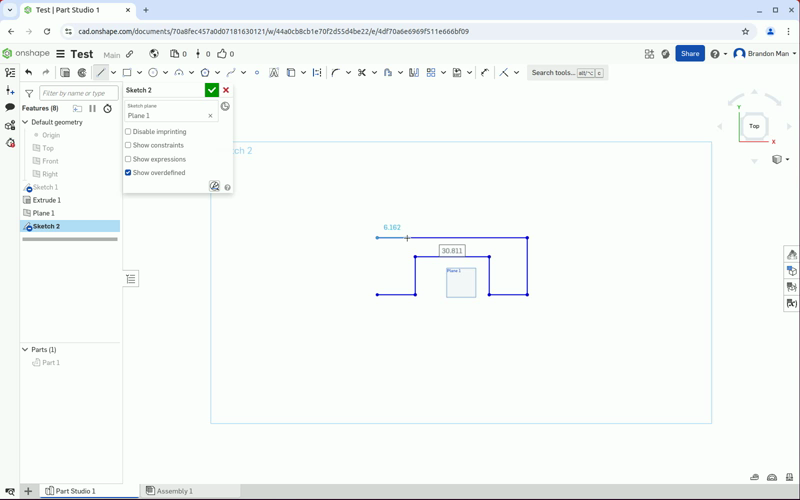
key_down(shift)
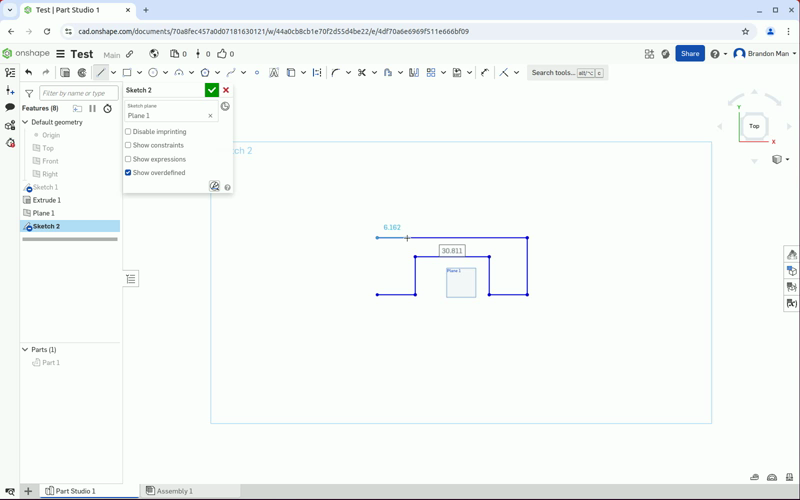
mouse_move(377, 294)
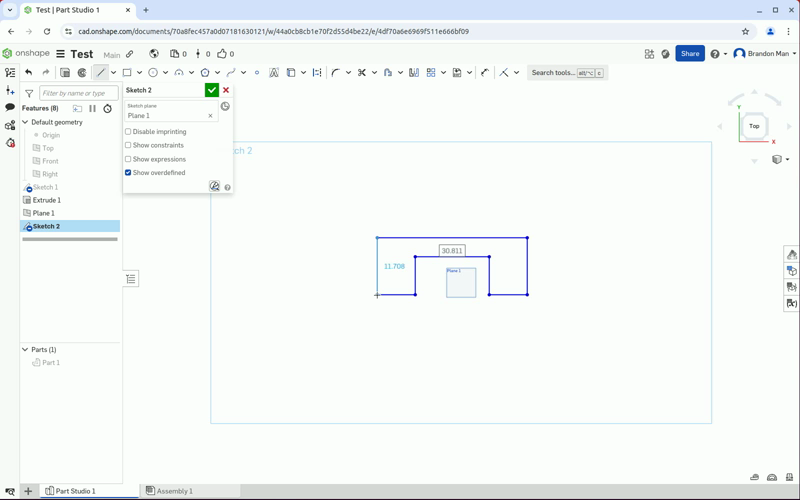
key_up(shift)
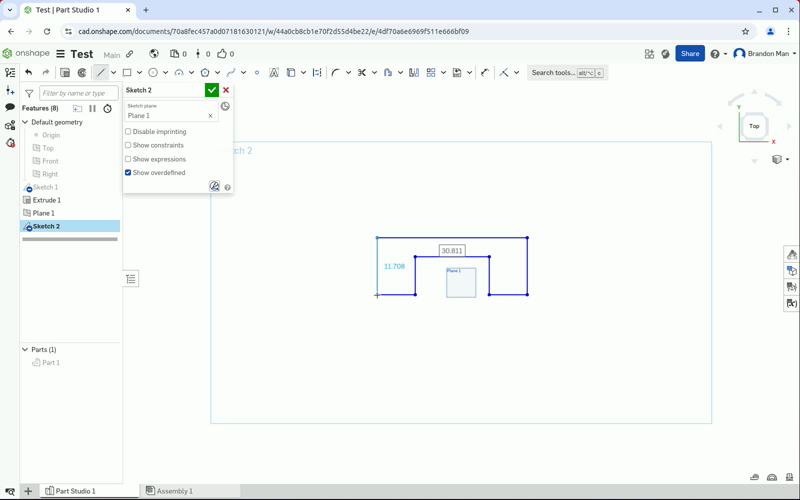
click(377, 294)
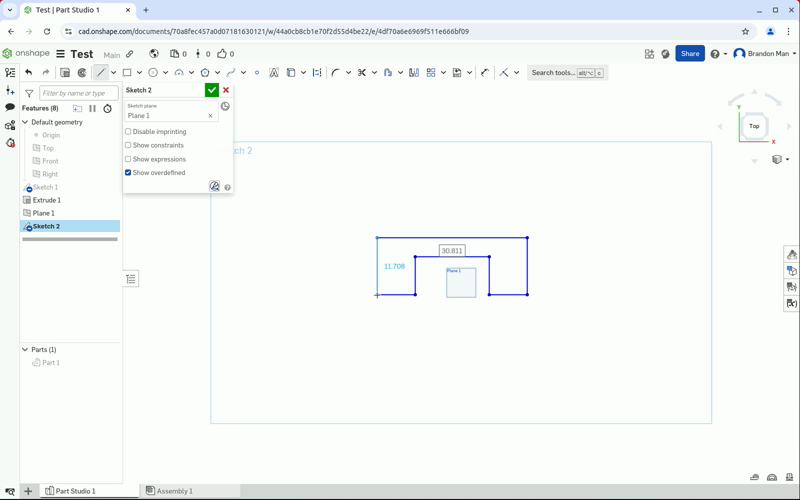
key(esc)
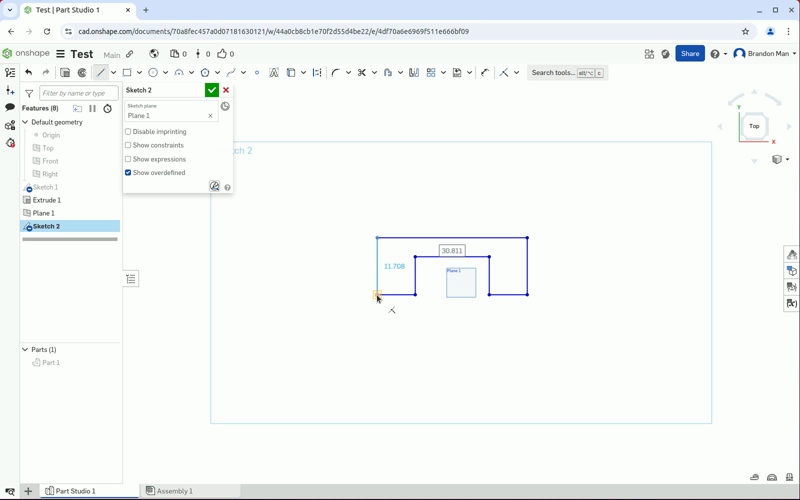
mouse_move(445, 245)
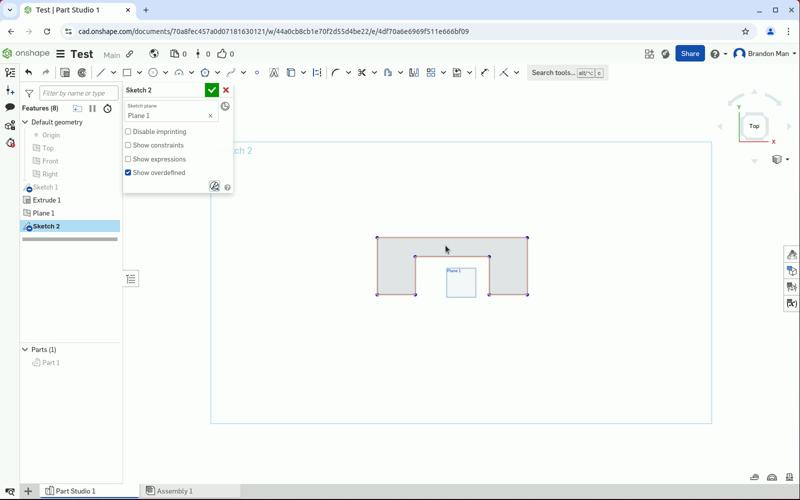
click(445, 245)
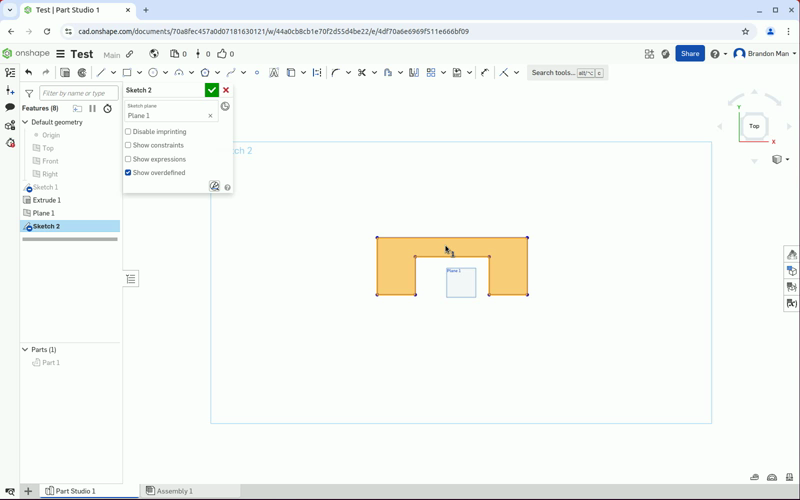
mouse_move(73, 352)
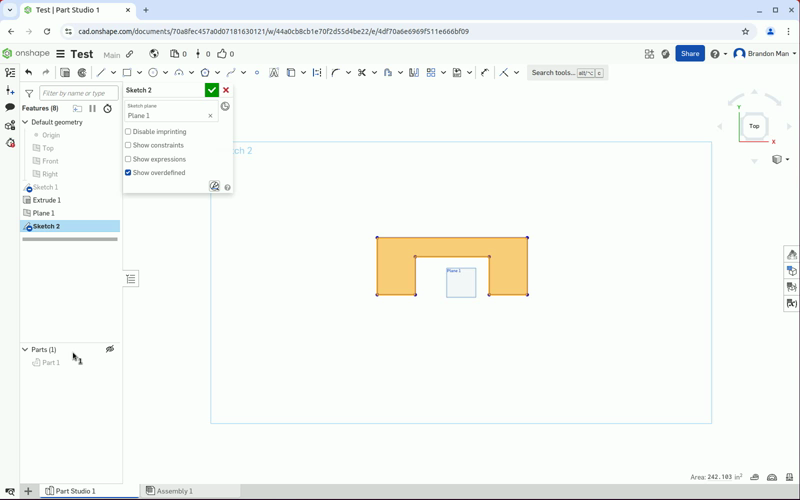
key(shift+y)
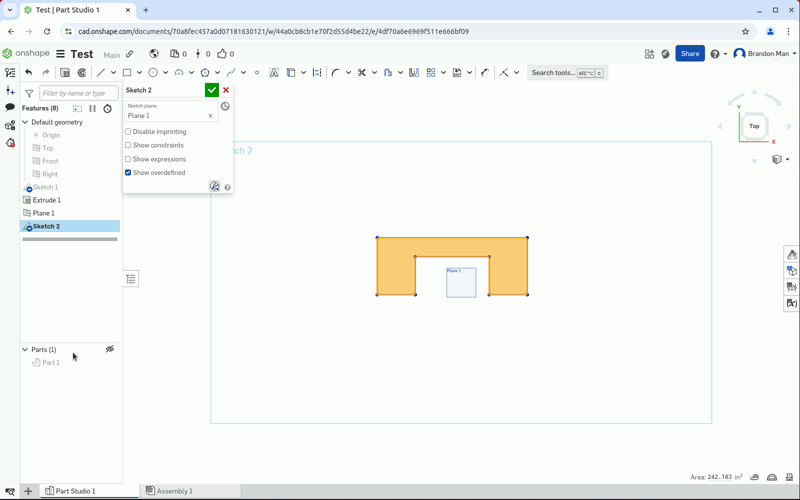
key(shift+e)
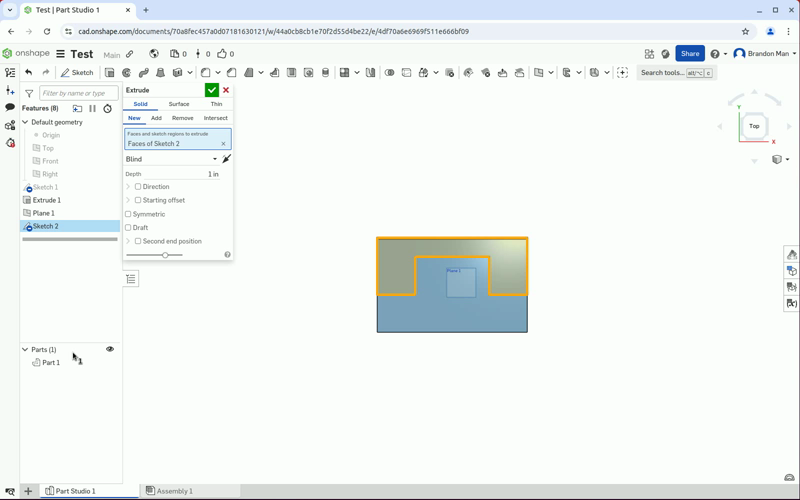
mouse_move(143, 106)
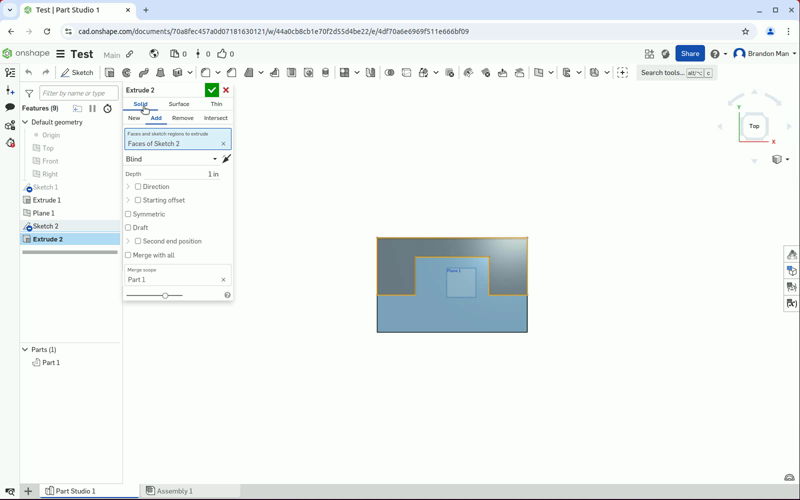
click(143, 106)
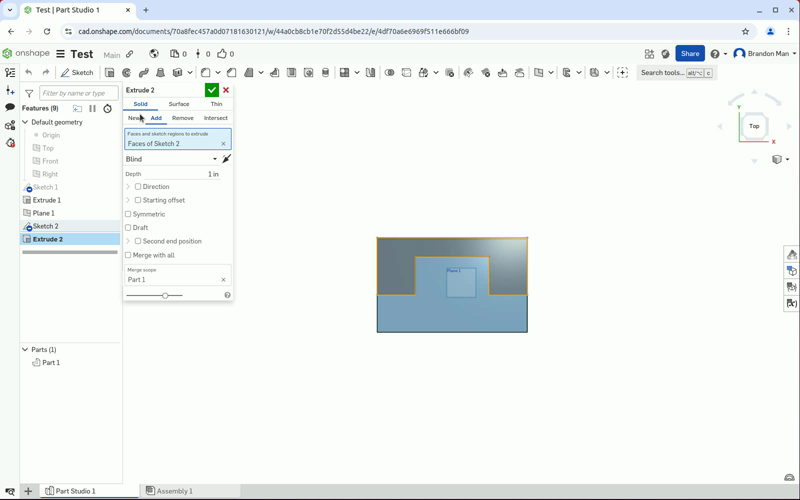
mouse_move(137, 120)
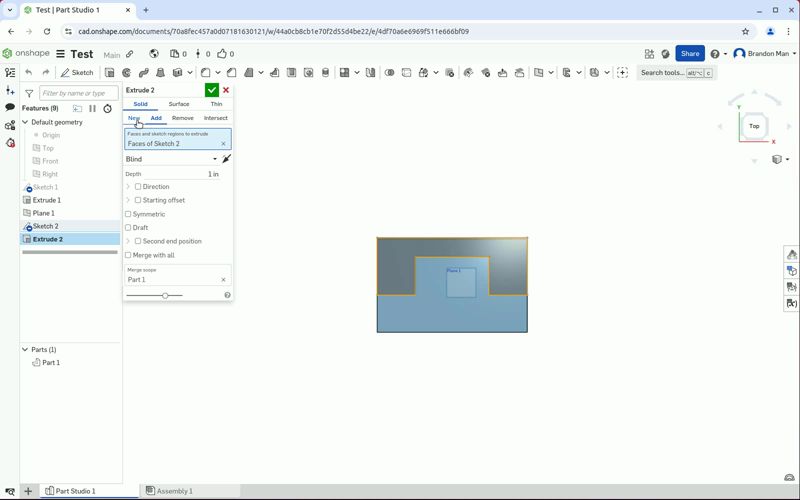
click(137, 120)
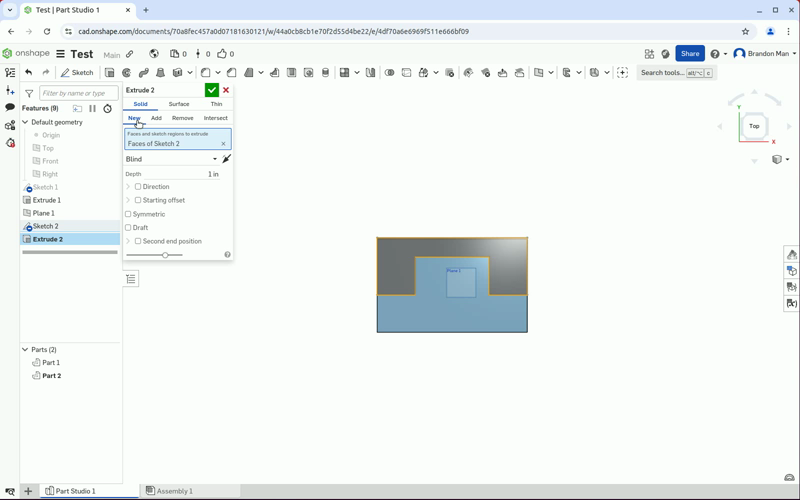
key(tab, 4)
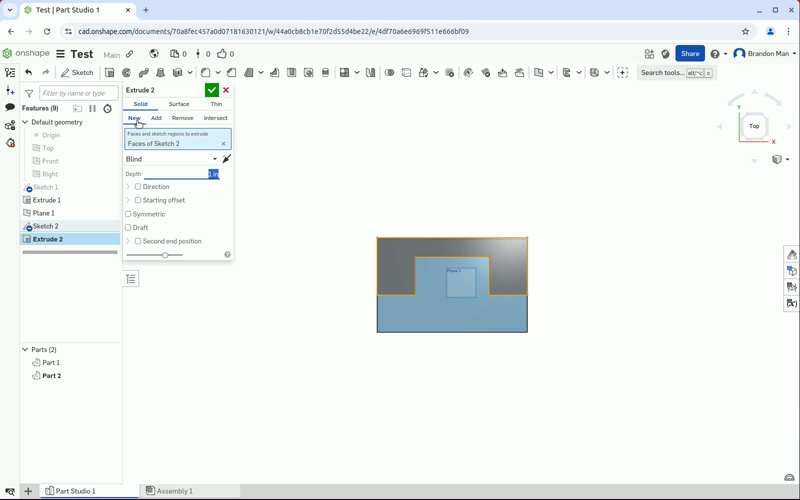
text(15.405)
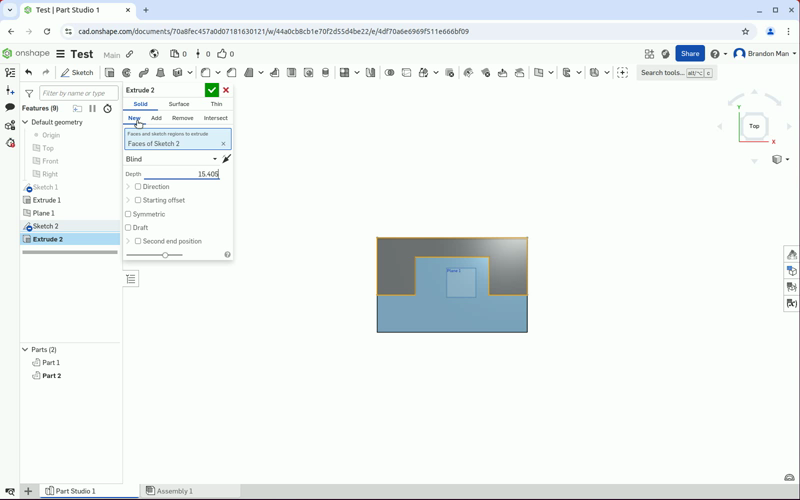
key(enter)
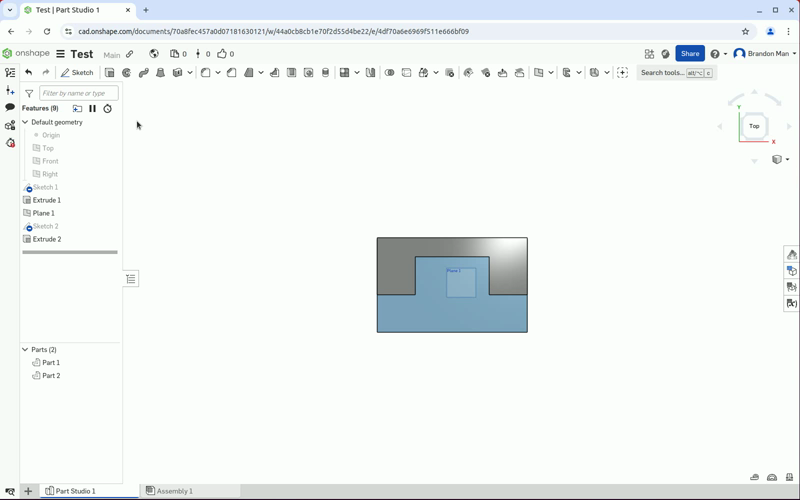
key(shift+h)
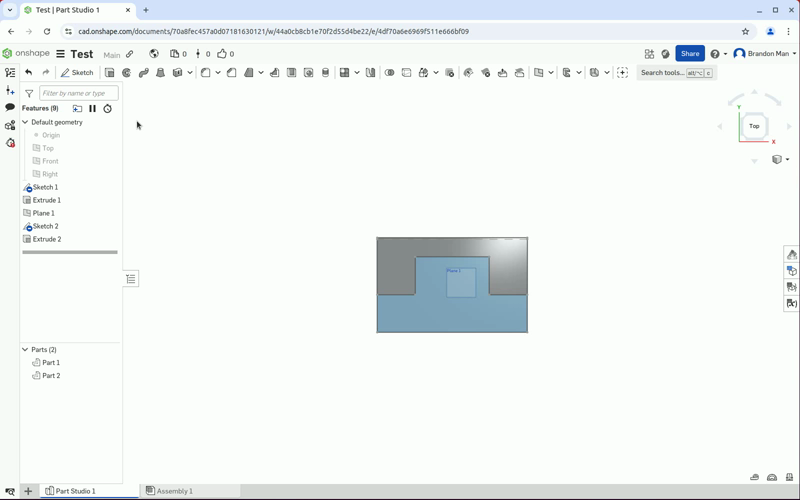
key(shift+h)
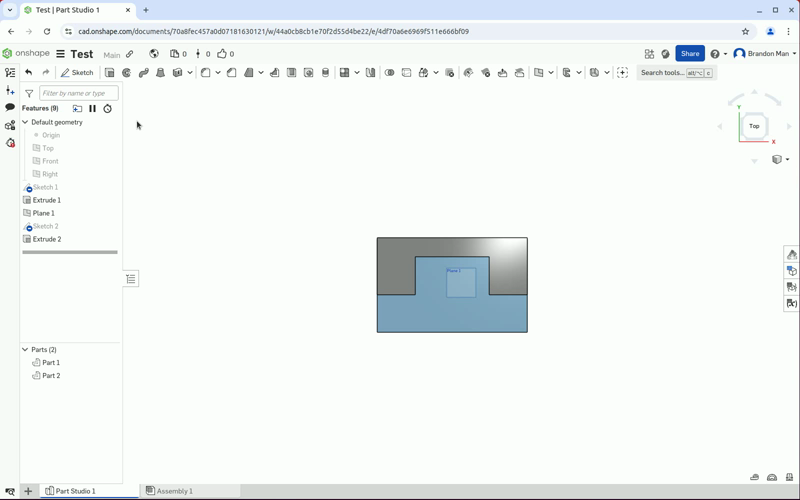
mouse_move(73, 189)
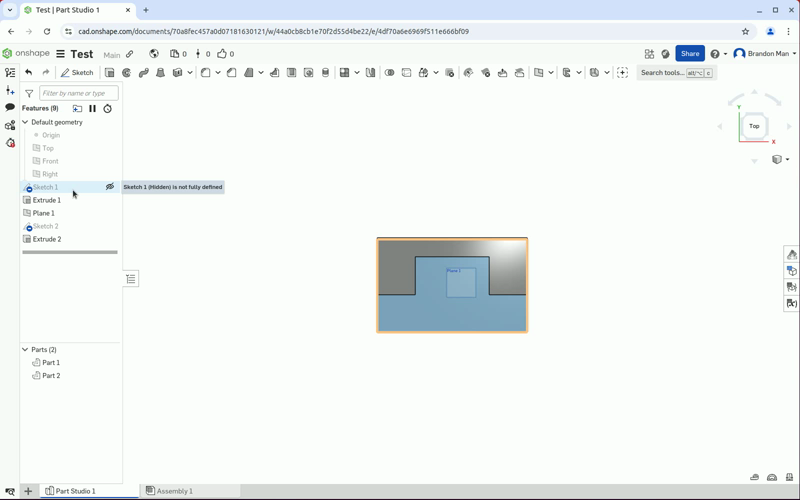
click(73, 189)
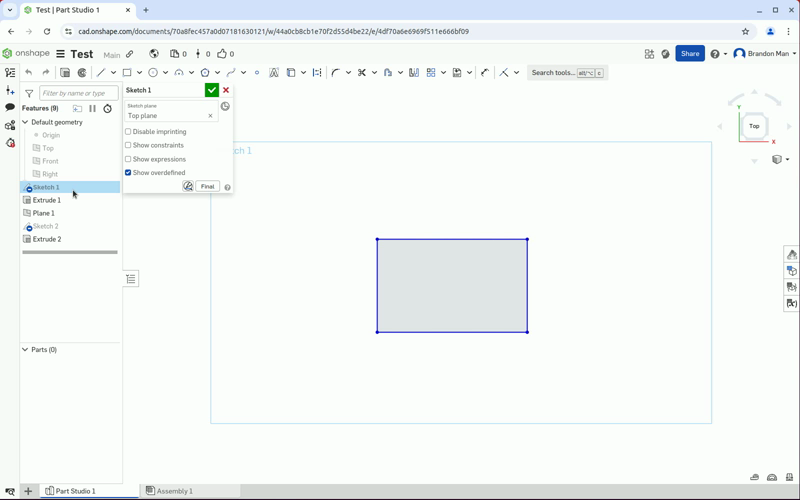
mouse_move(229, 92)
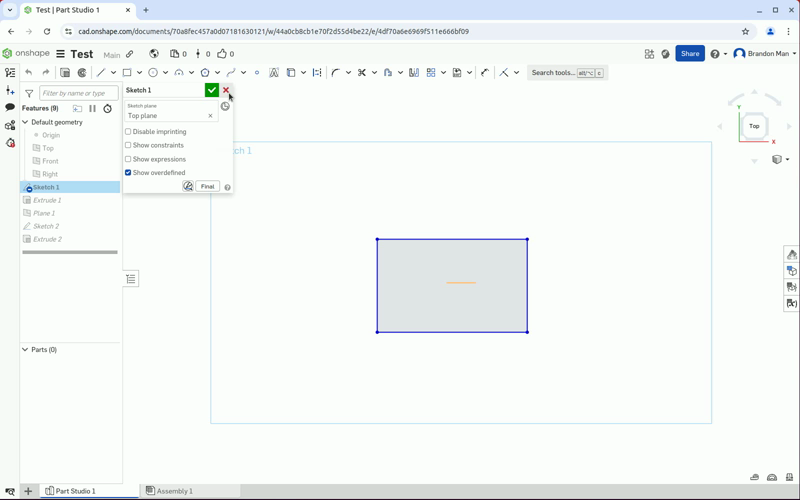
click(229, 92)
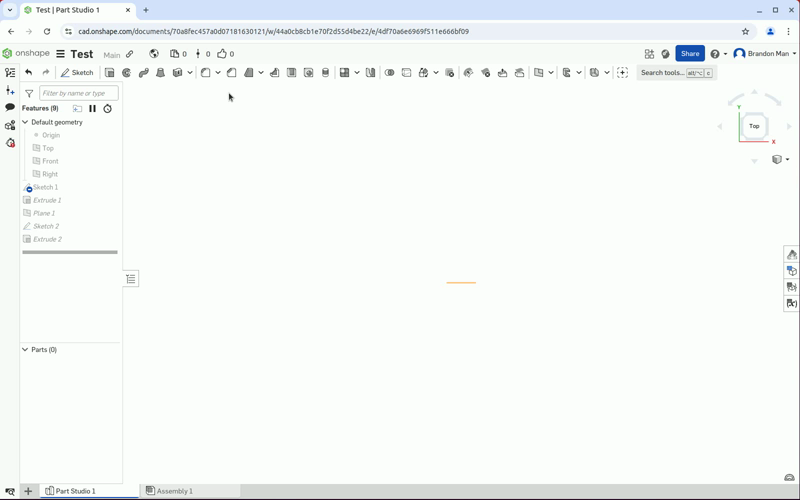
key(shift+s)
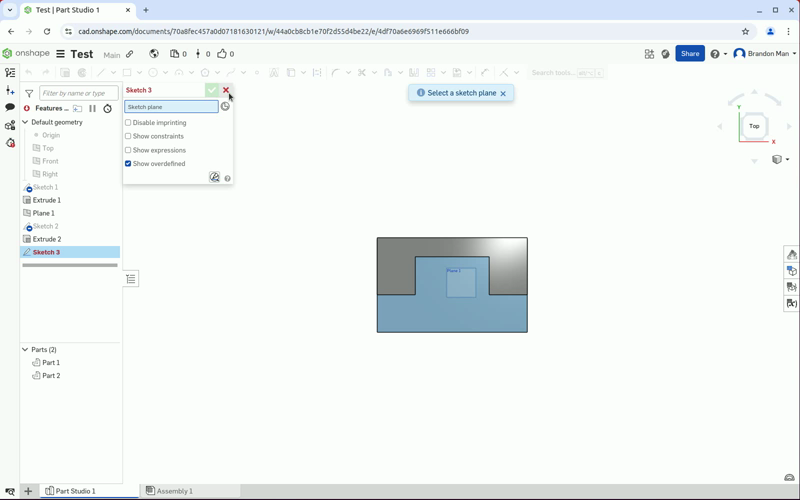
mouse_move(73, 215)
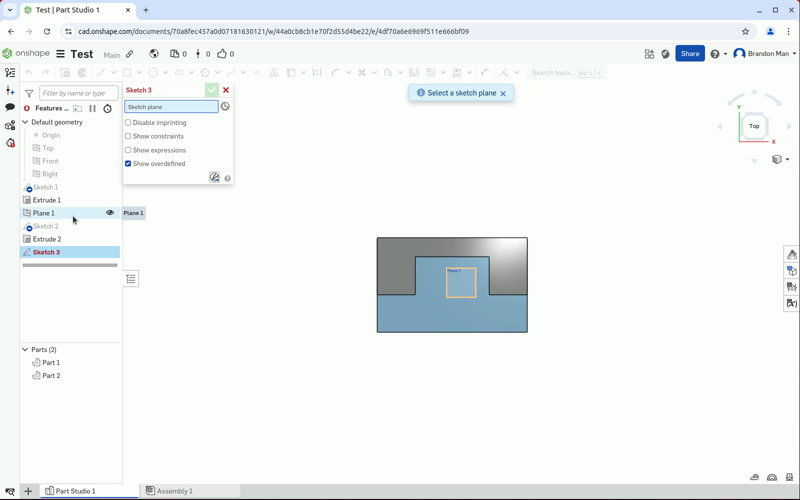
click(73, 215)
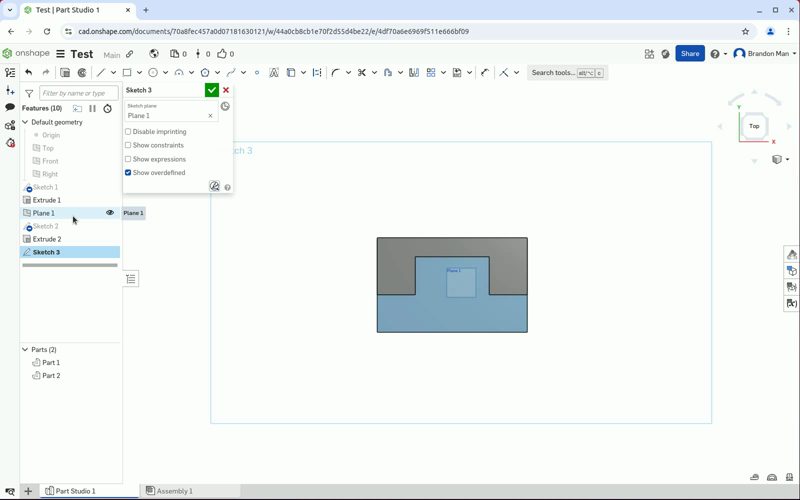
mouse_move(73, 352)
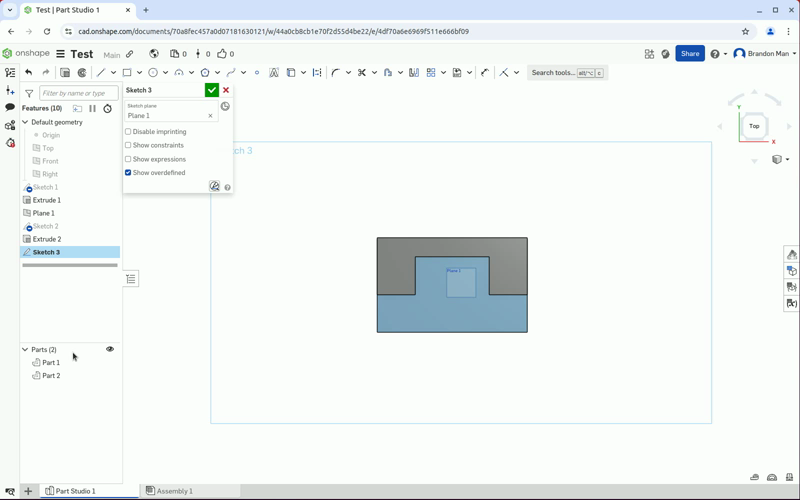
key(y)
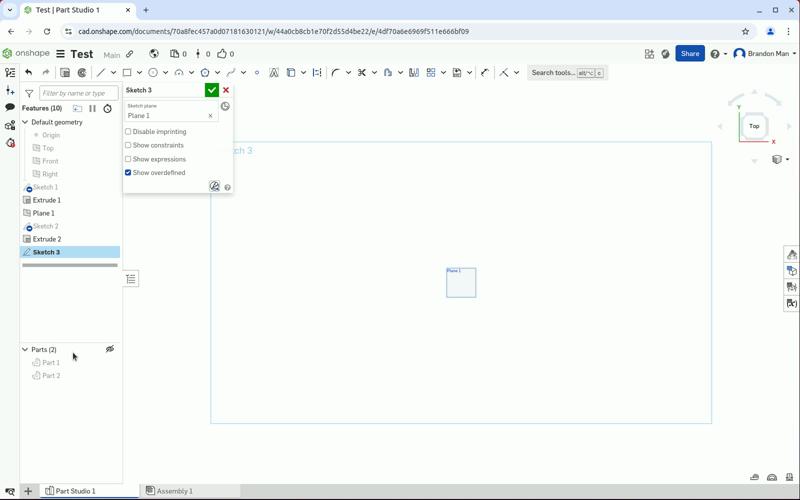
key(l)
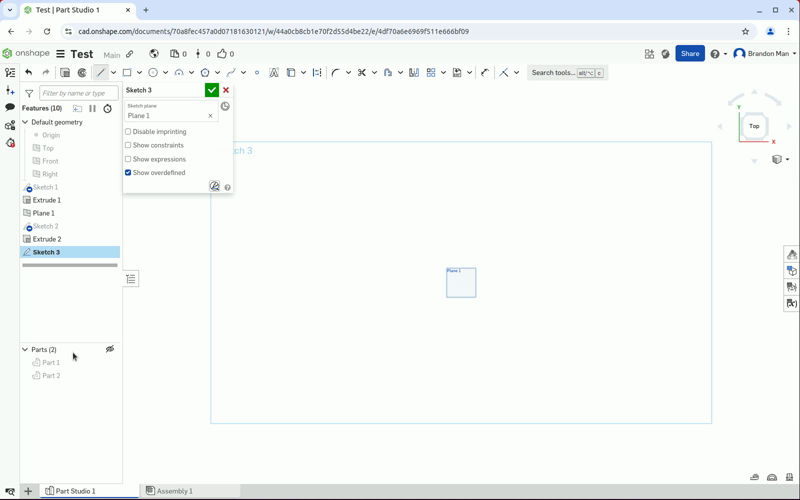
key_down(shift)
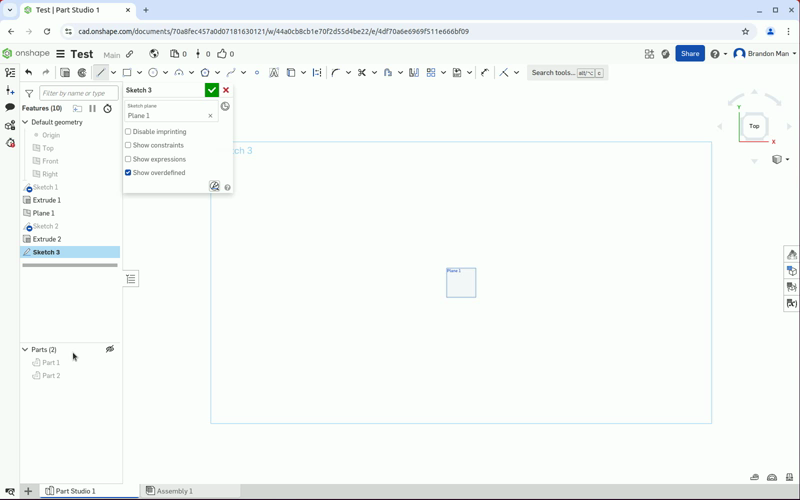
mouse_move(414, 294)
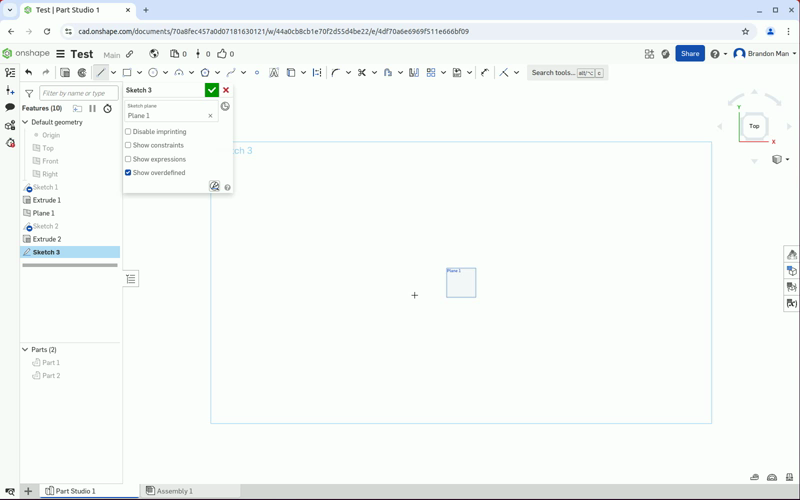
click(414, 294)
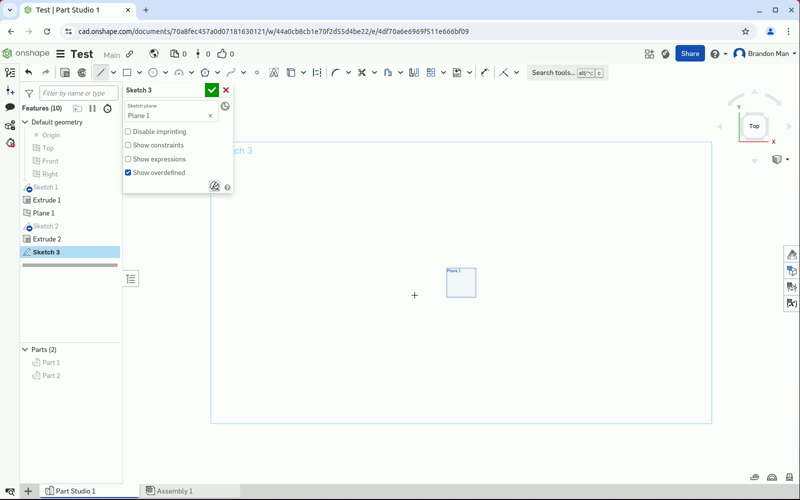
key_up(shift)
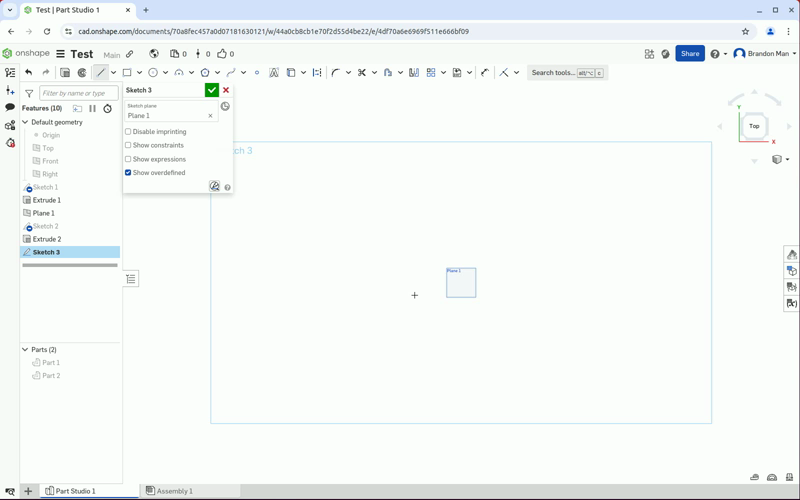
key_down(shift)
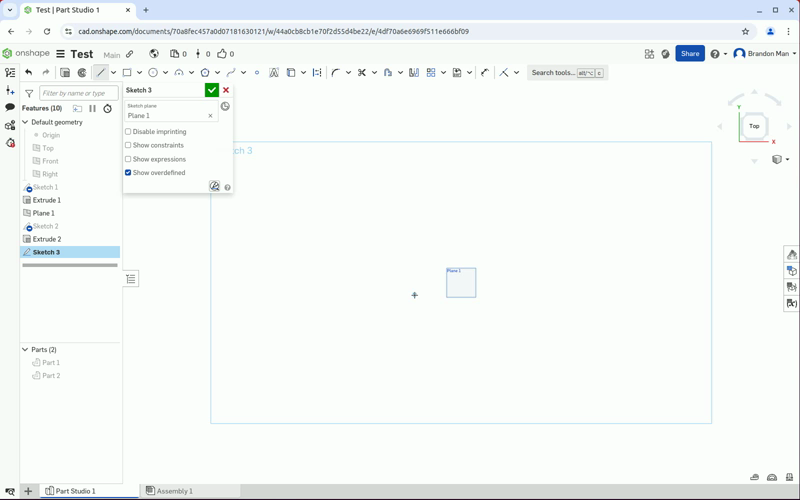
mouse_move(490, 294)
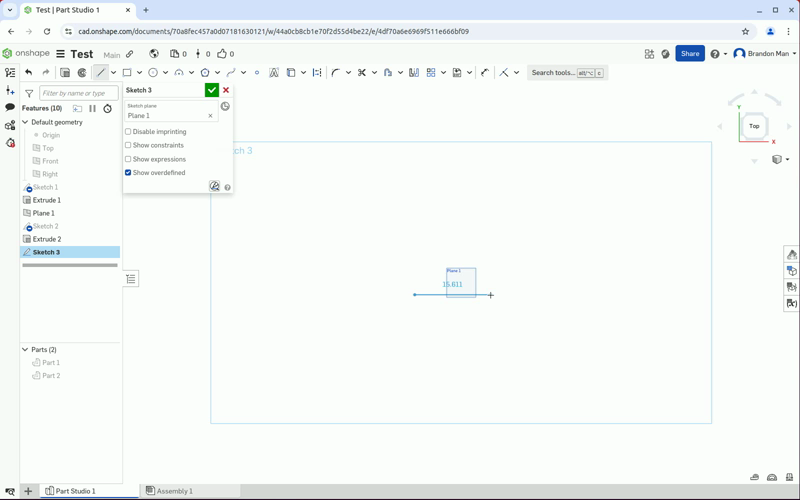
click(490, 294)
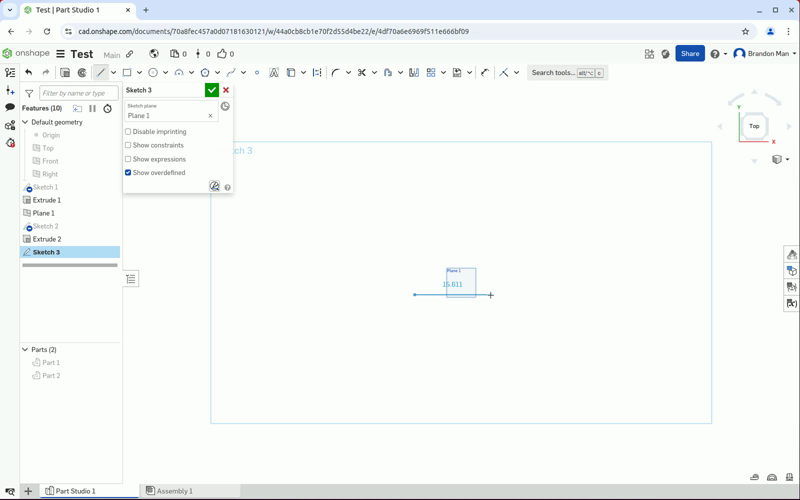
key_up(shift)
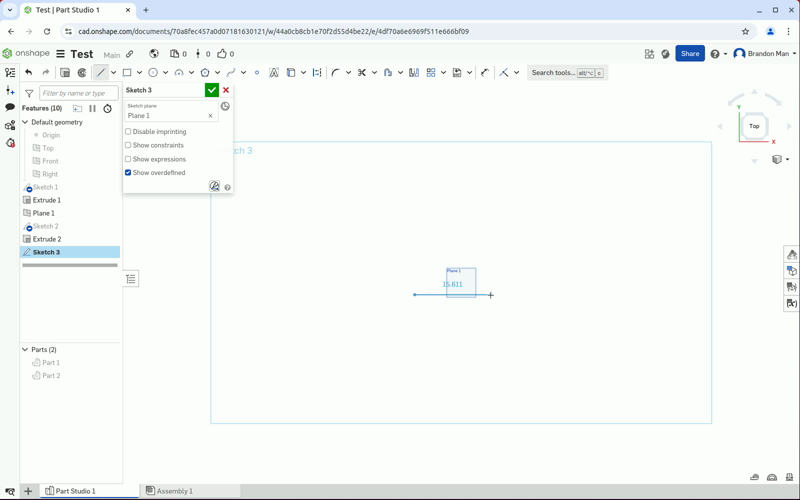
key_down(shift)
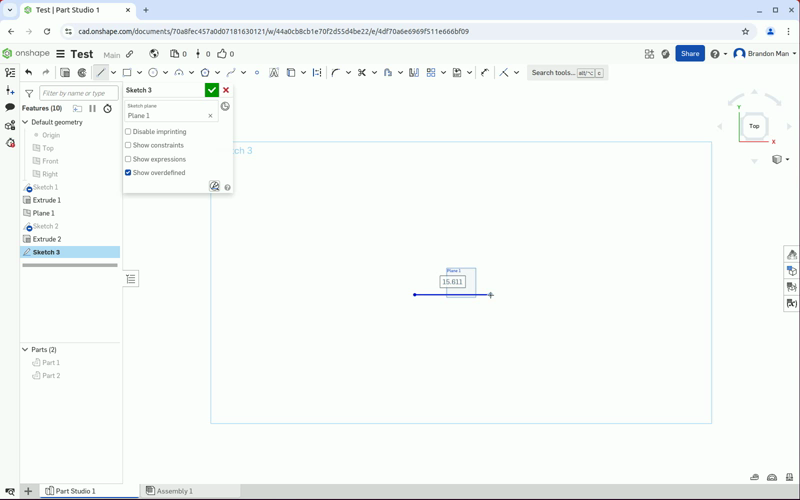
mouse_move(520, 294)
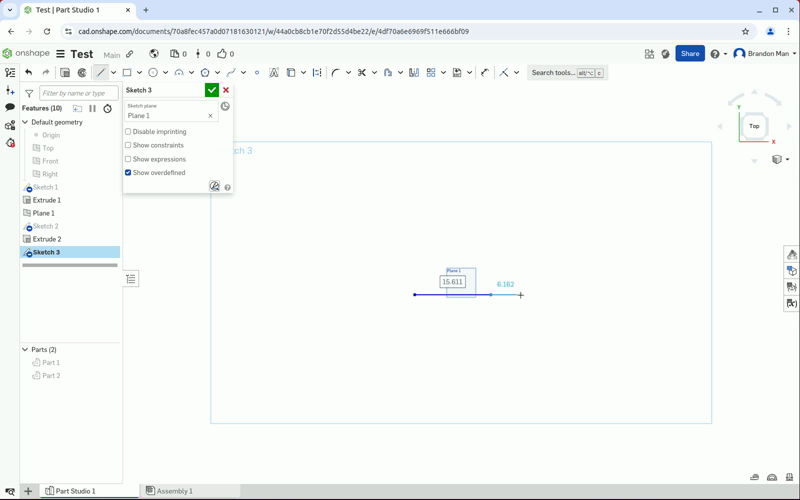
mouse_move(490, 256)
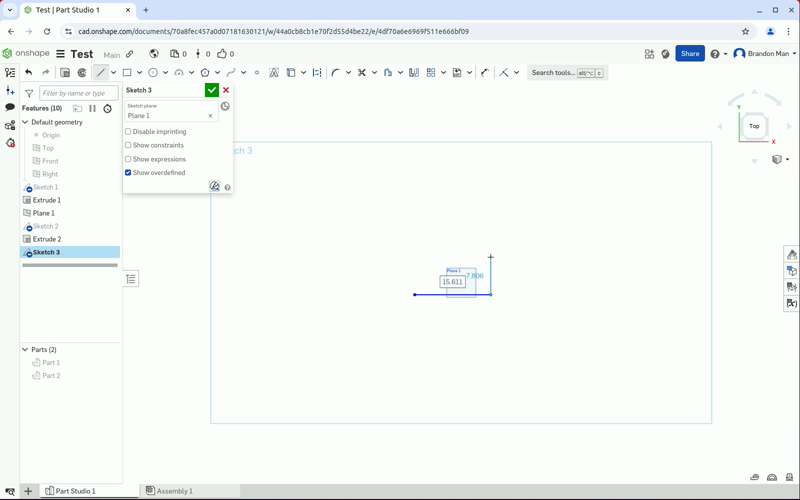
click(490, 256)
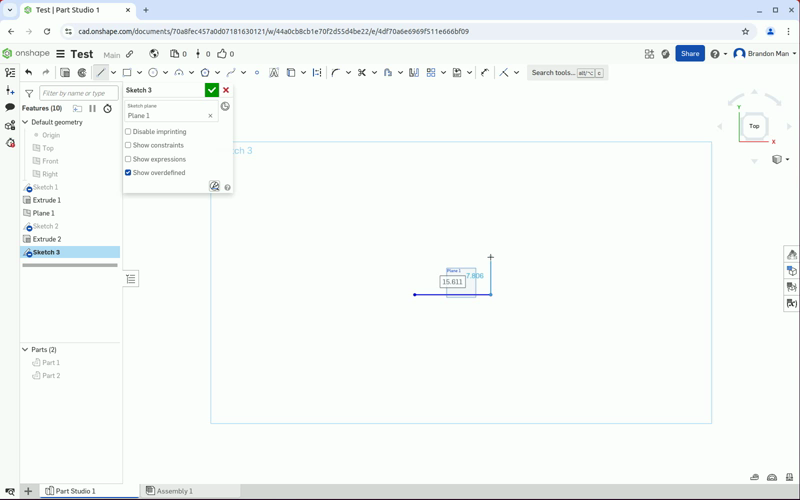
key_up(shift)
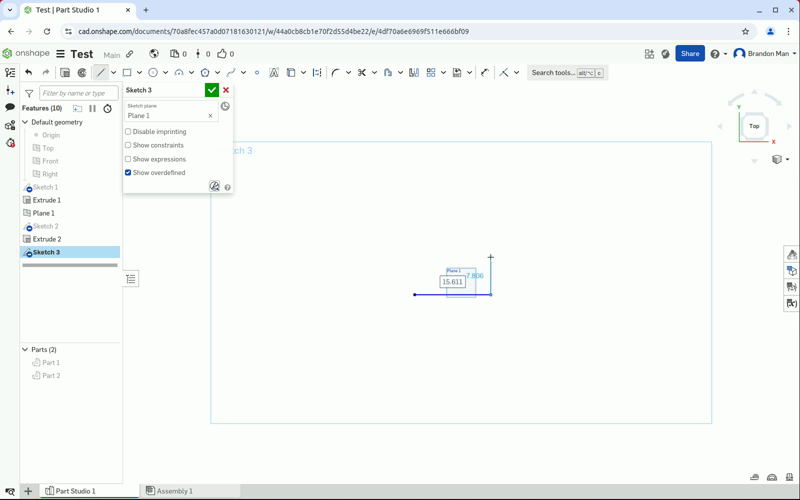
key_down(shift)
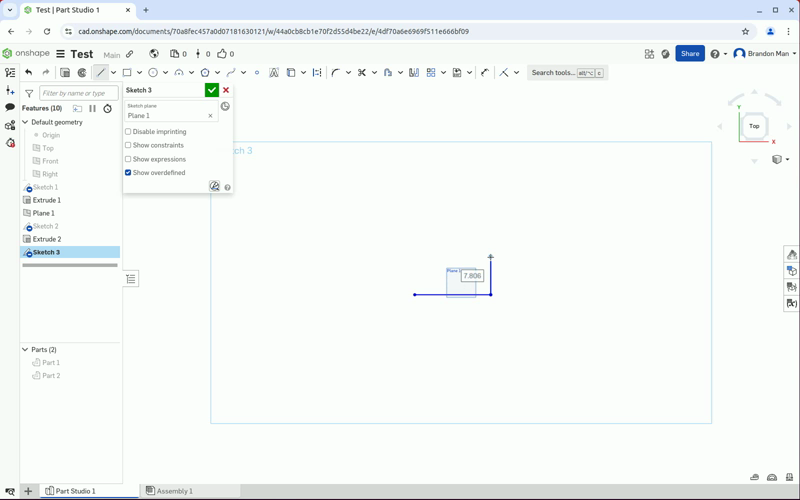
mouse_move(414, 256)
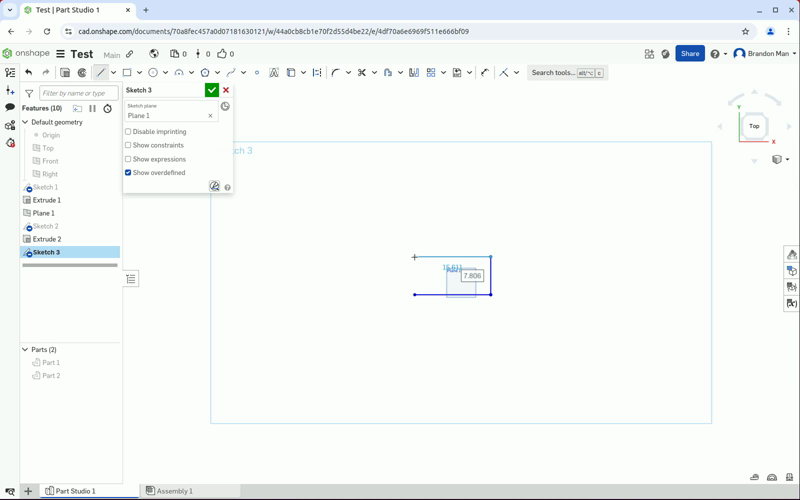
click(414, 256)
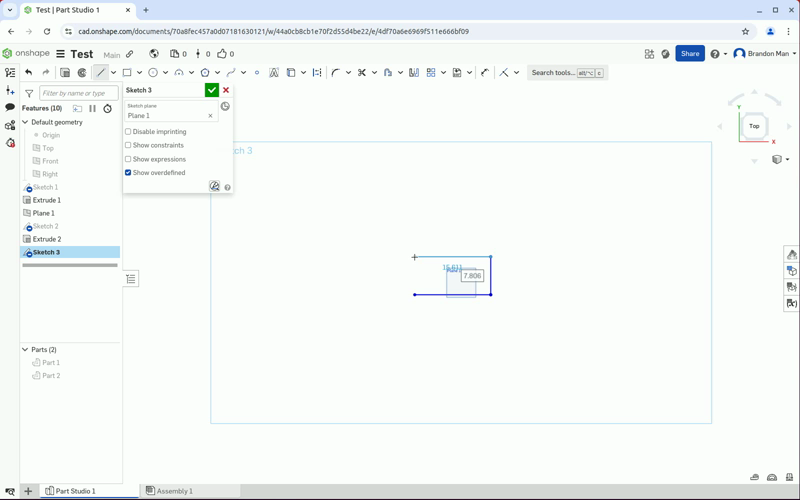
key_up(shift)
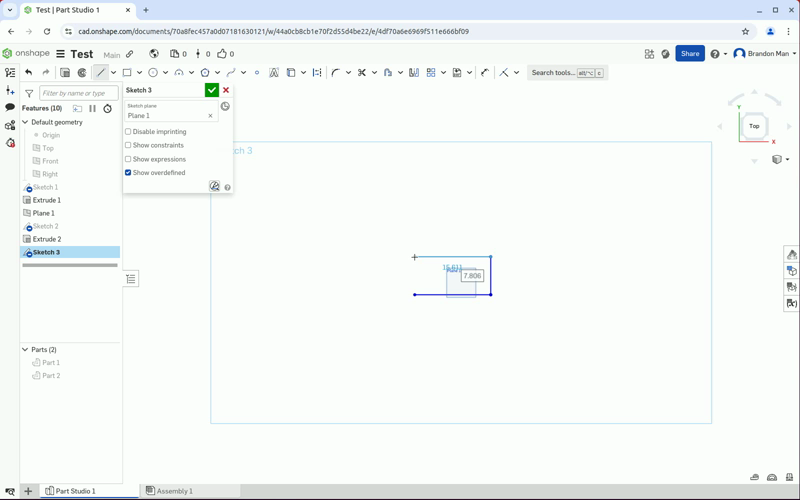
mouse_move(444, 256)
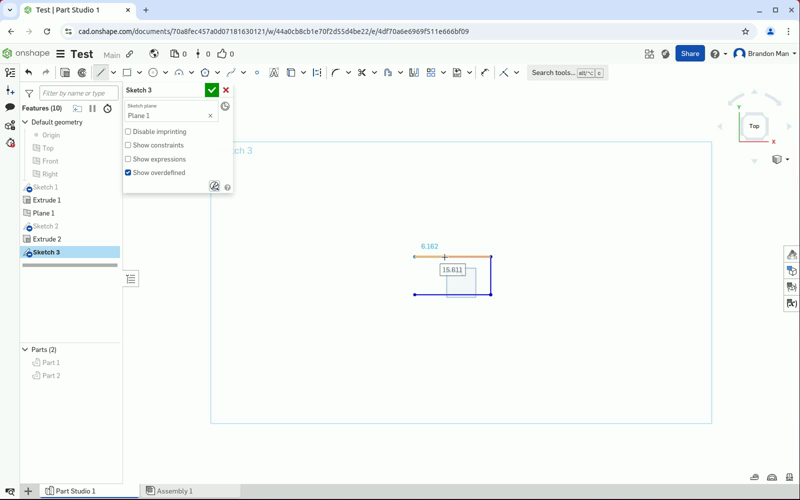
key_down(shift)
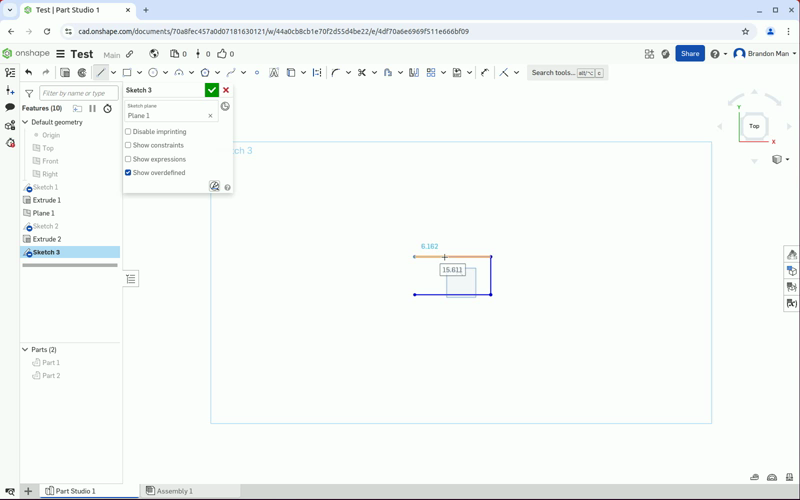
mouse_move(414, 294)
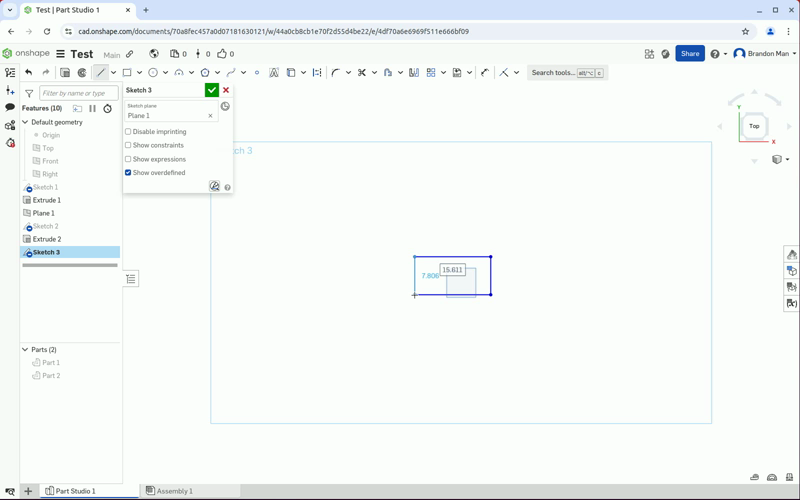
key_up(shift)
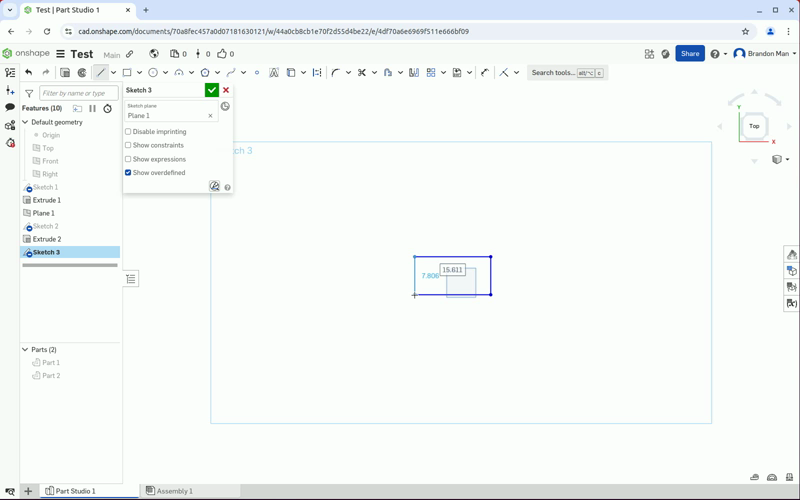
click(414, 294)
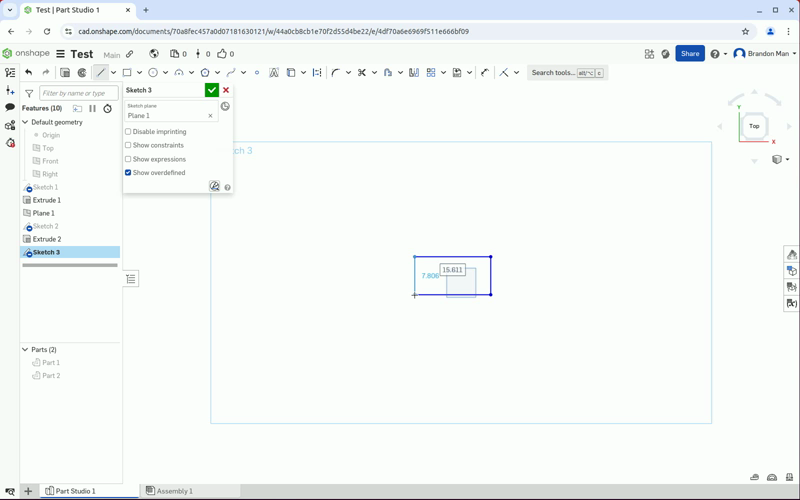
key(esc)
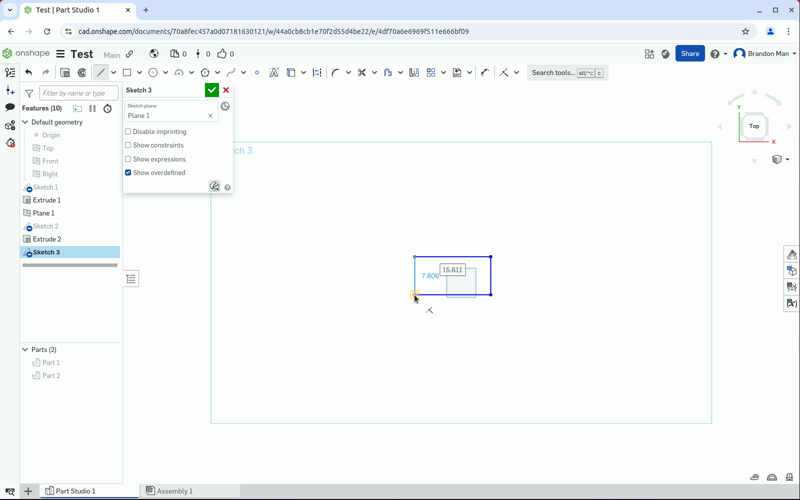
mouse_move(425, 270)
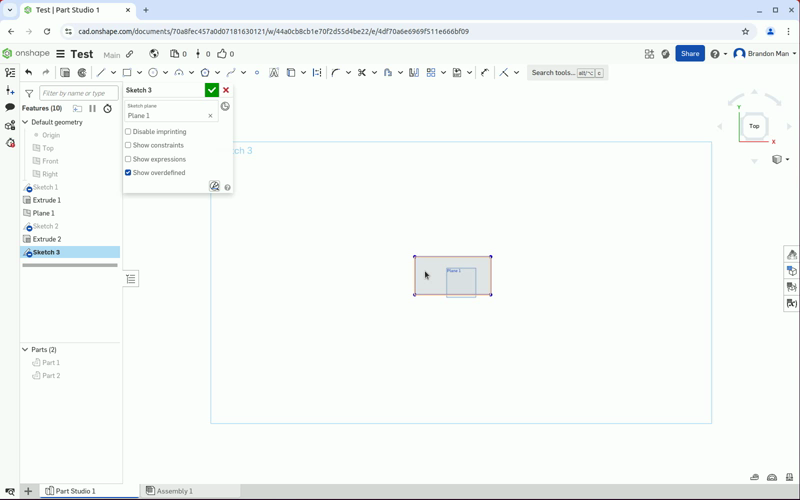
click(425, 270)
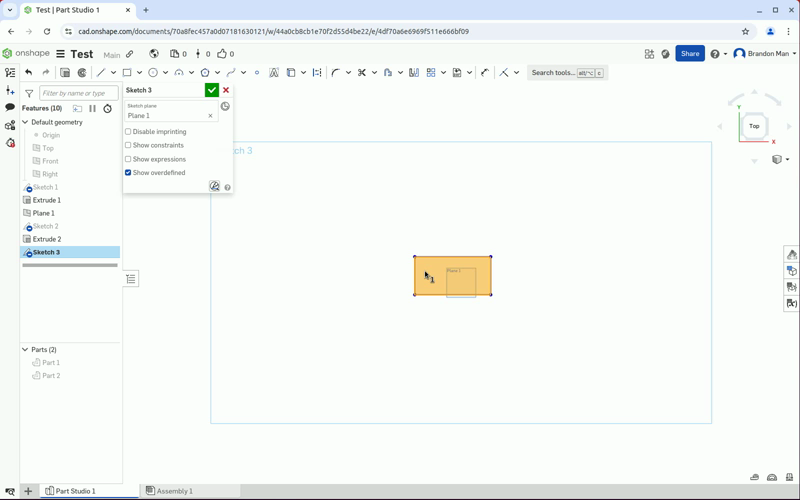
mouse_move(73, 352)
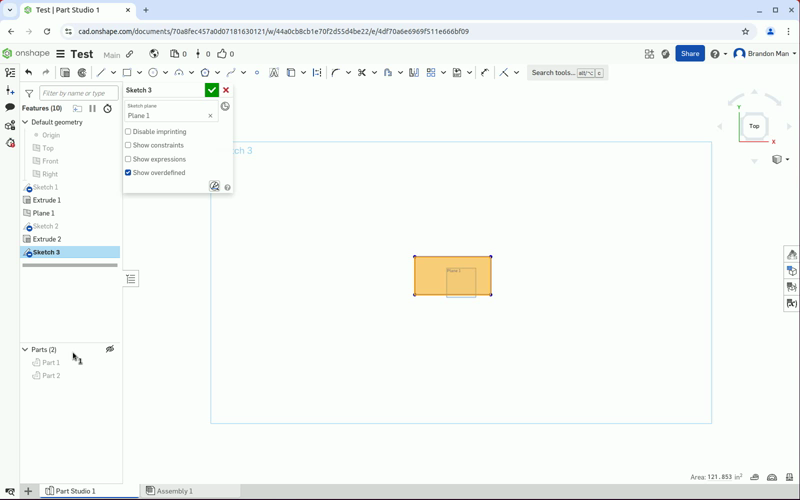
key(shift+y)
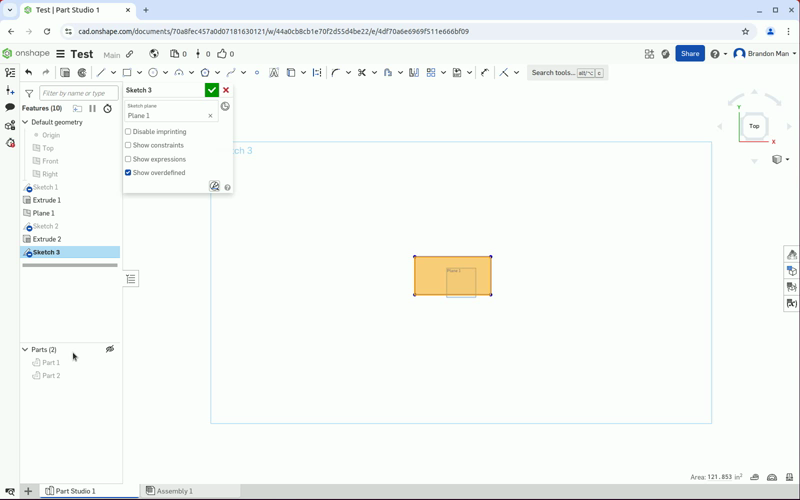
key(shift+e)
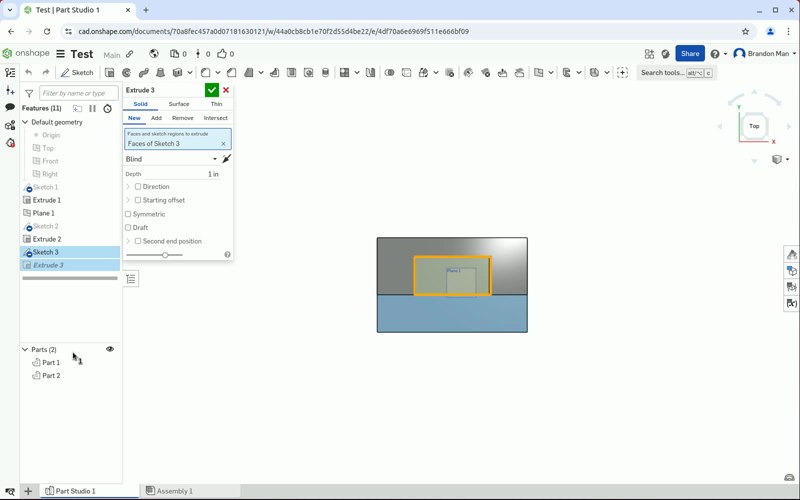
mouse_move(143, 106)
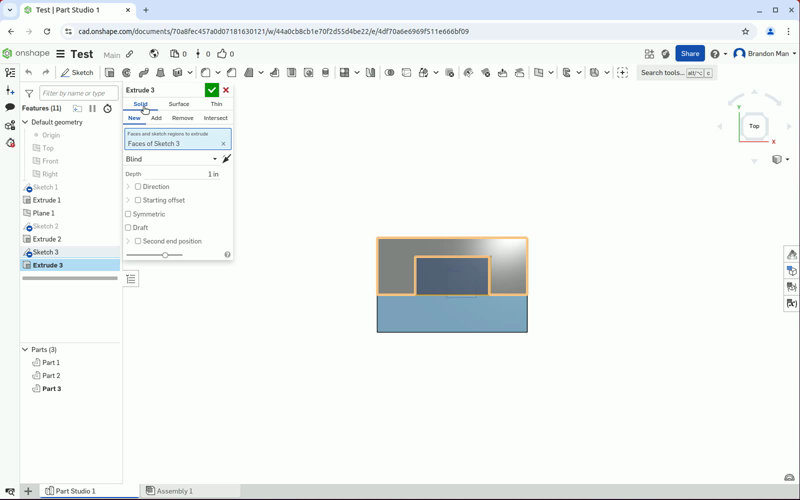
click(143, 106)
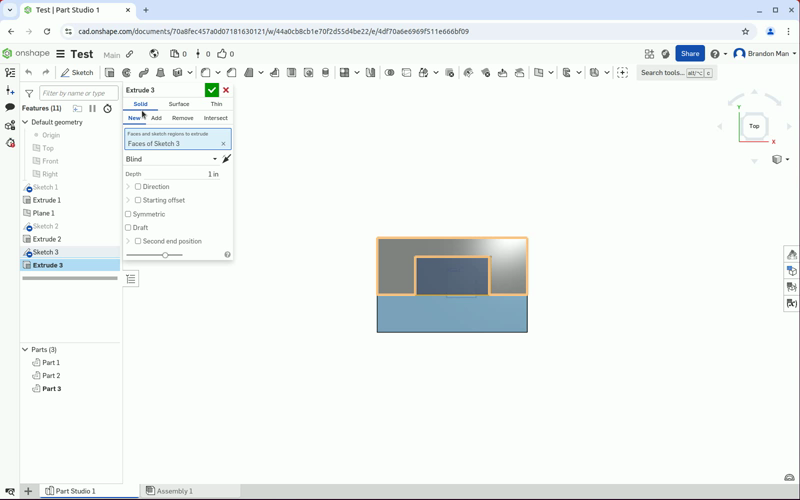
mouse_move(137, 120)
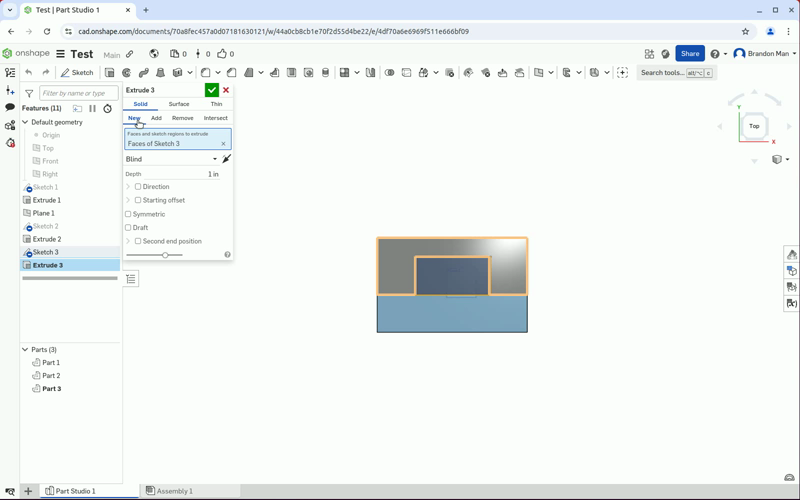
click(137, 120)
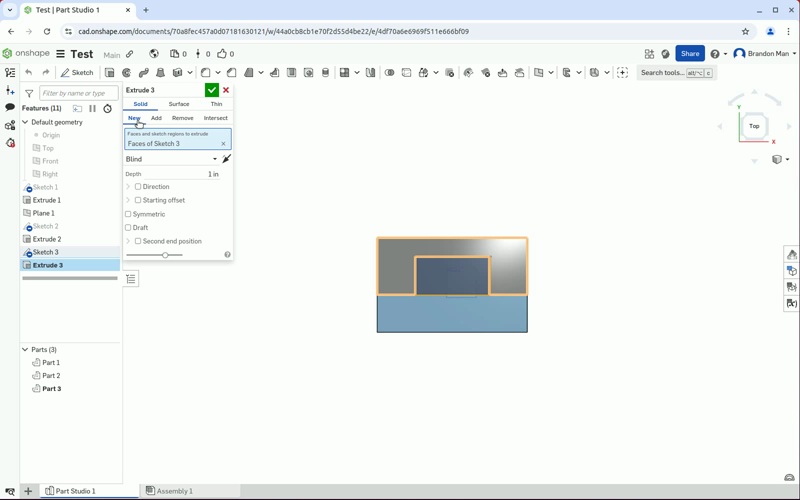
key(tab, 4)
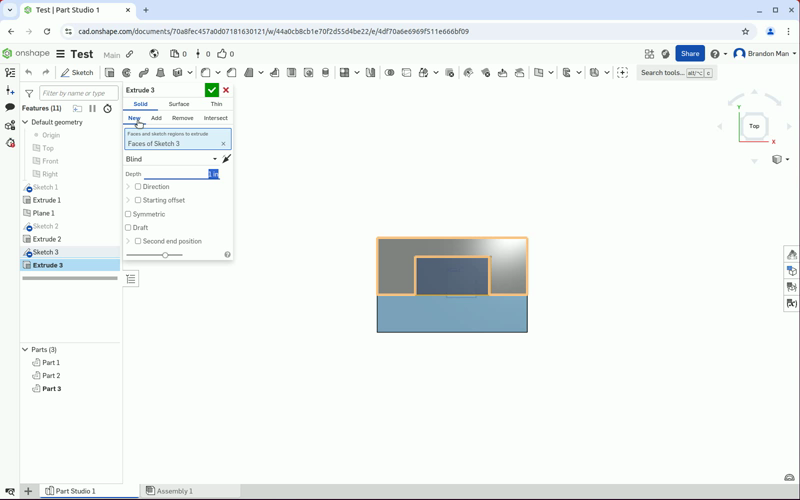
text(3.851)
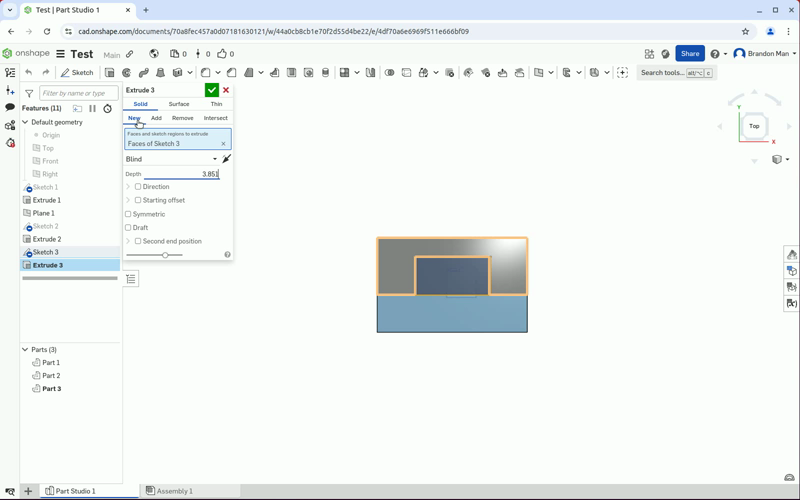
key(enter)
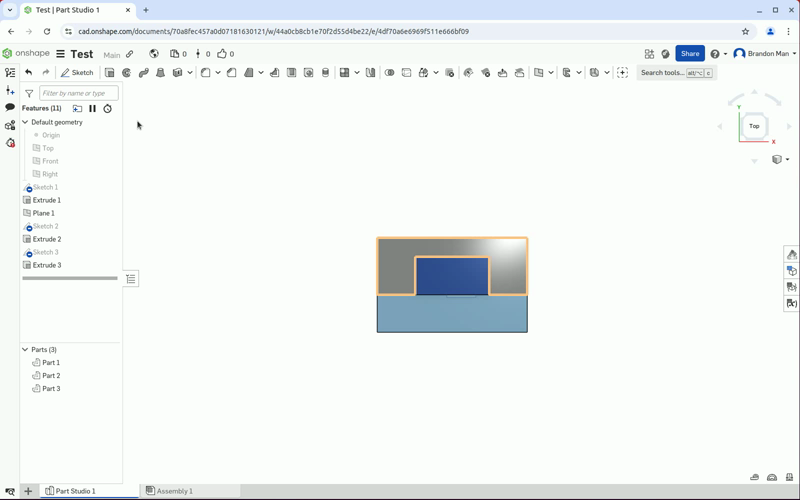
key(shift+h)
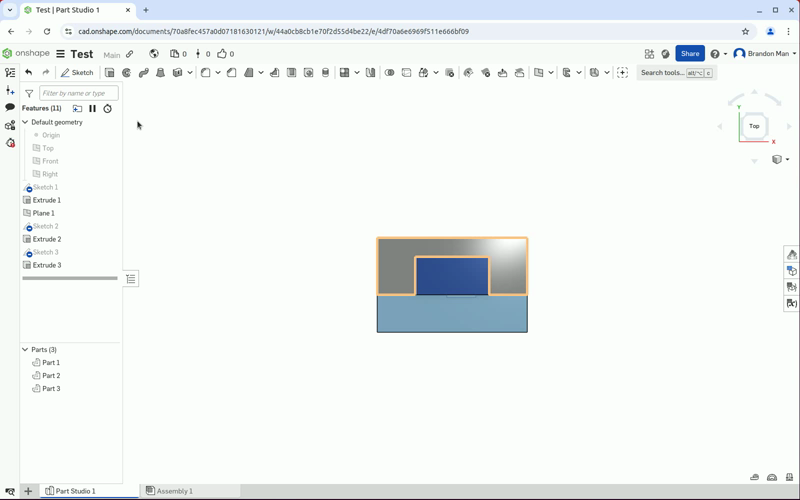
key(shift+h)
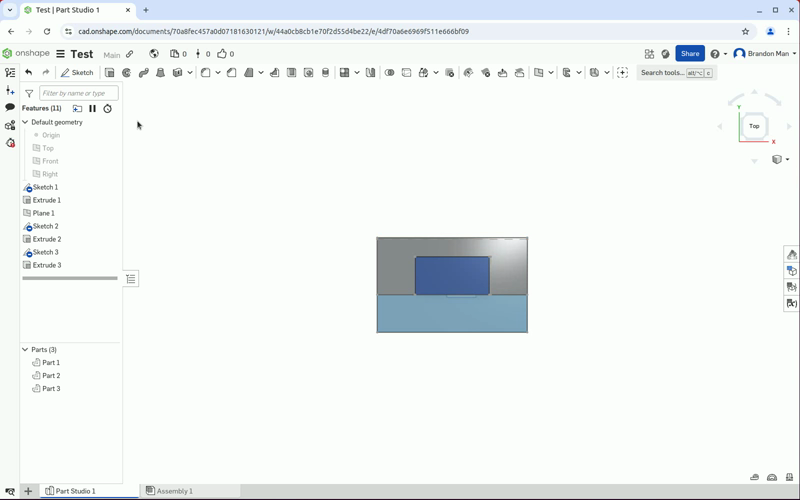
key(shift+7)
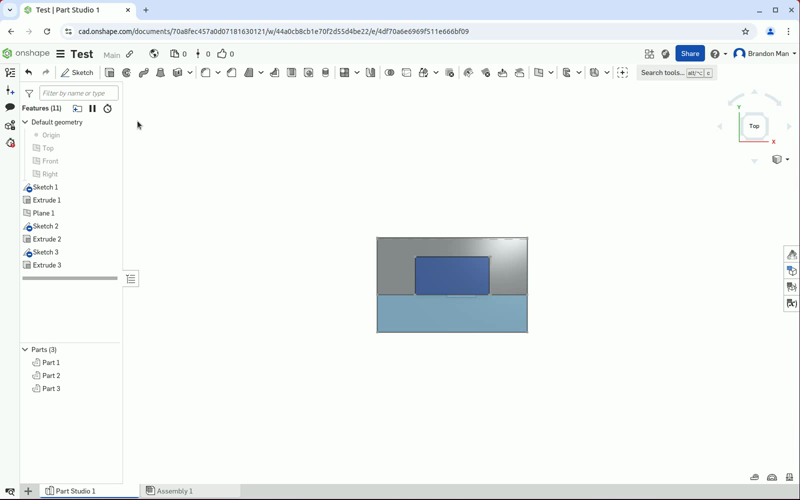
key(up, 3)
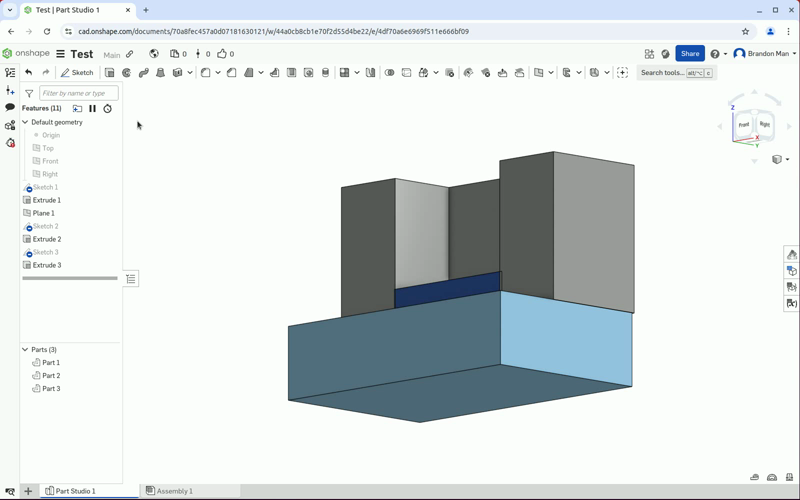
key(left, 3)
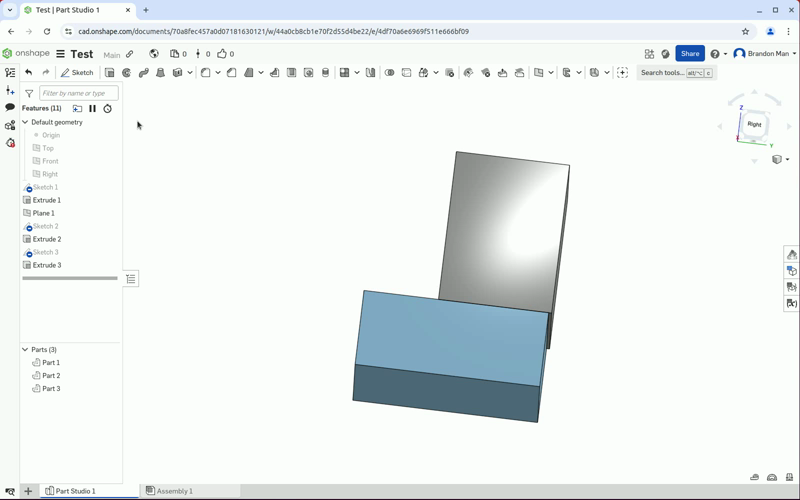
key(right, 3)
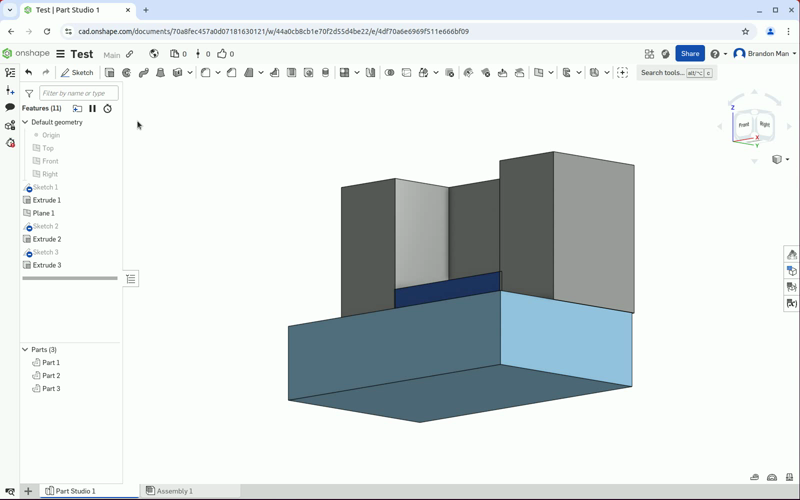
key(down, 3)
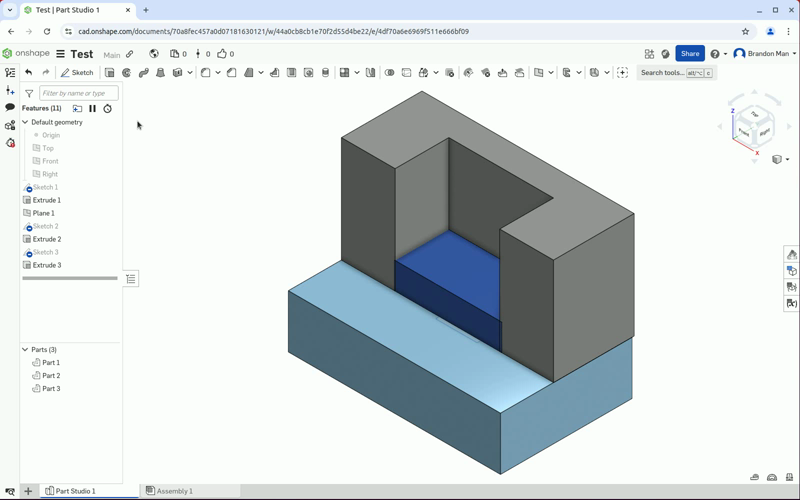
mouse_move(73, 189)
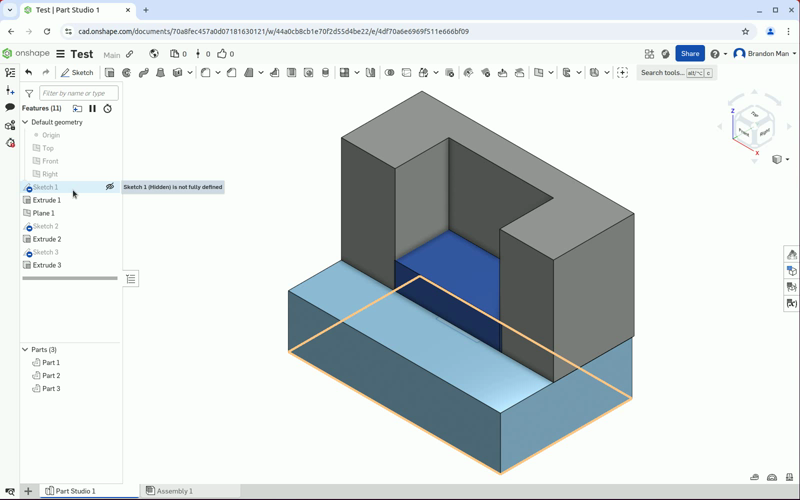
click(73, 189)